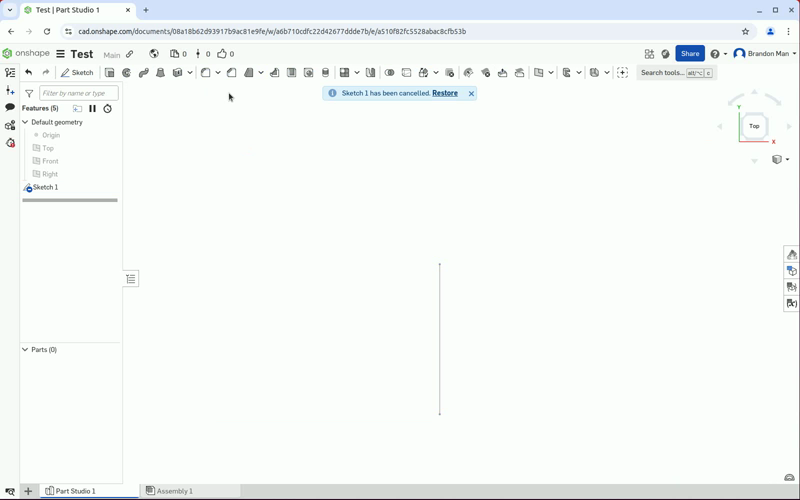
key(shift+h)
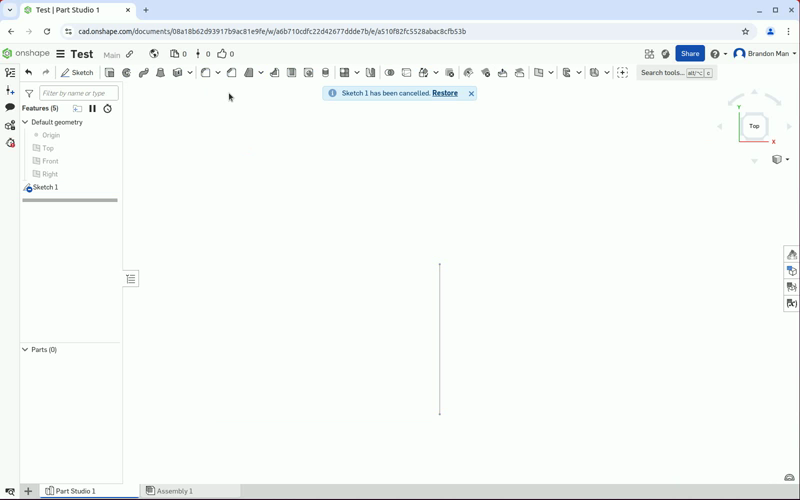
key(shift+s)
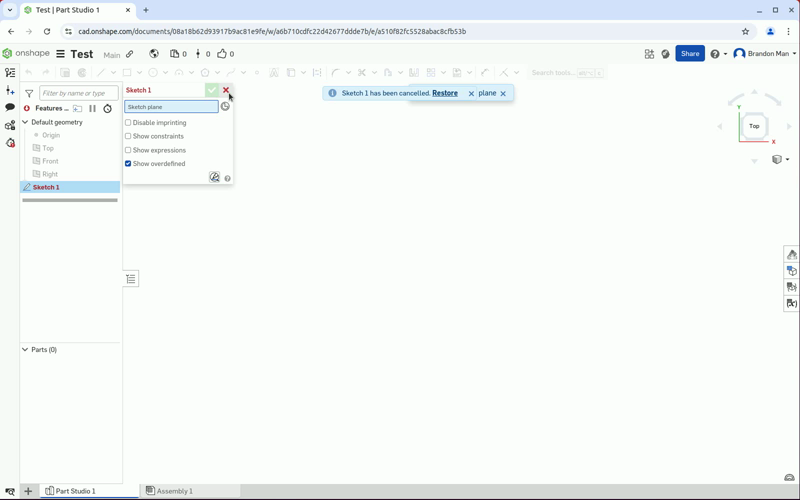
mouse_move(73, 150)
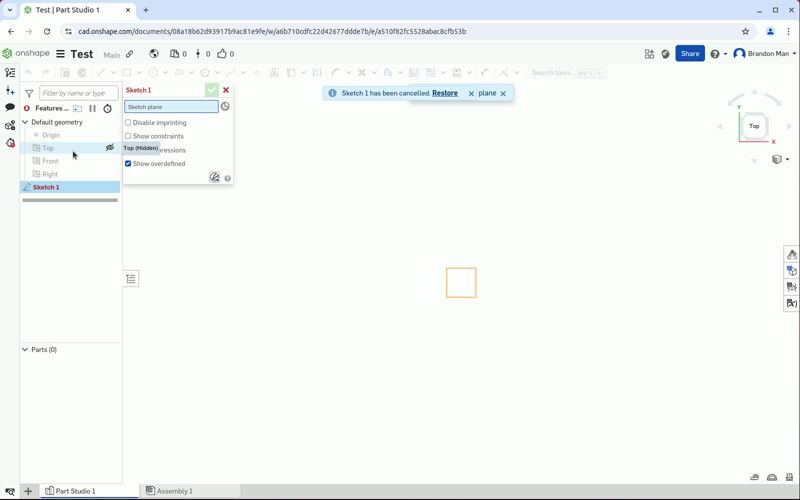
click(73, 150)
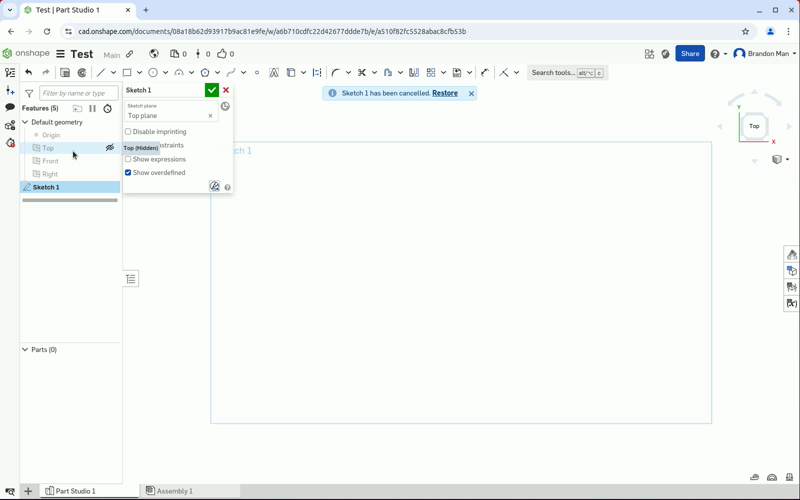
mouse_move(73, 352)
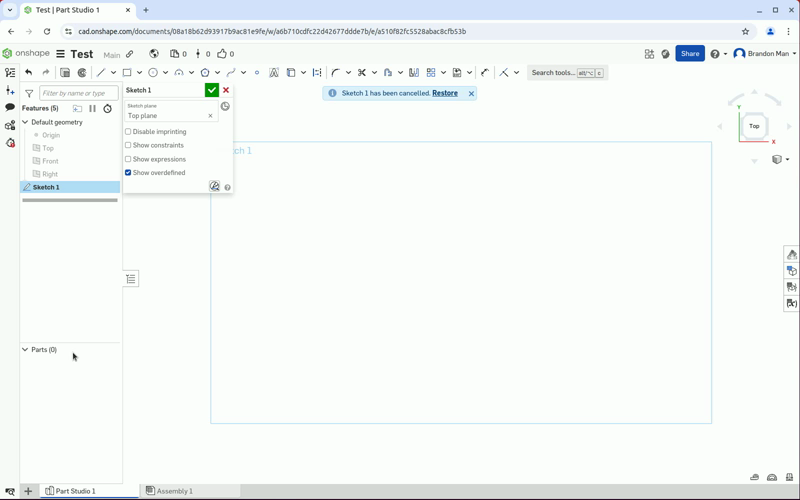
key(y)
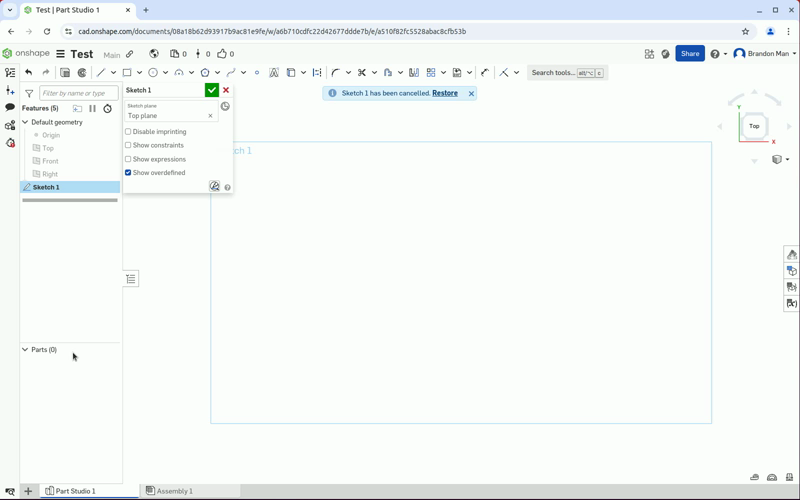
key(c)
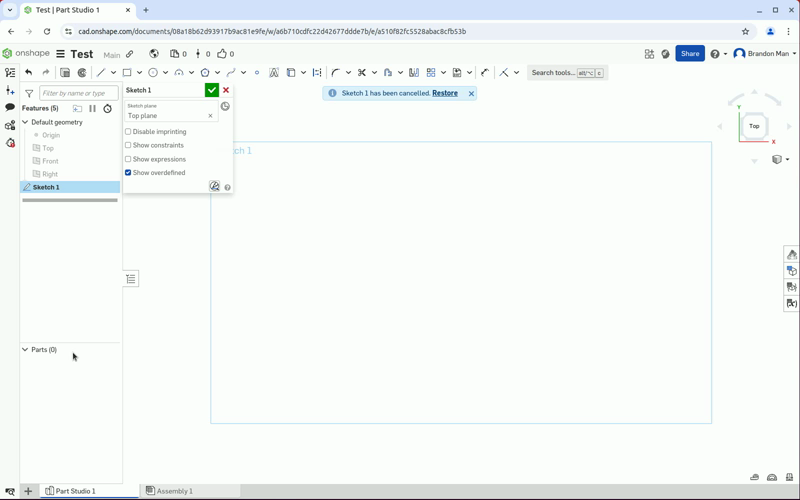
key_down(shift)
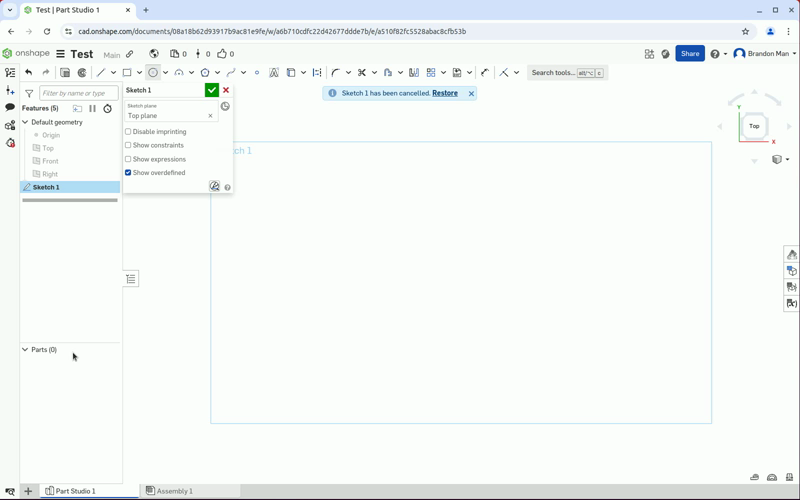
mouse_move(461, 282)
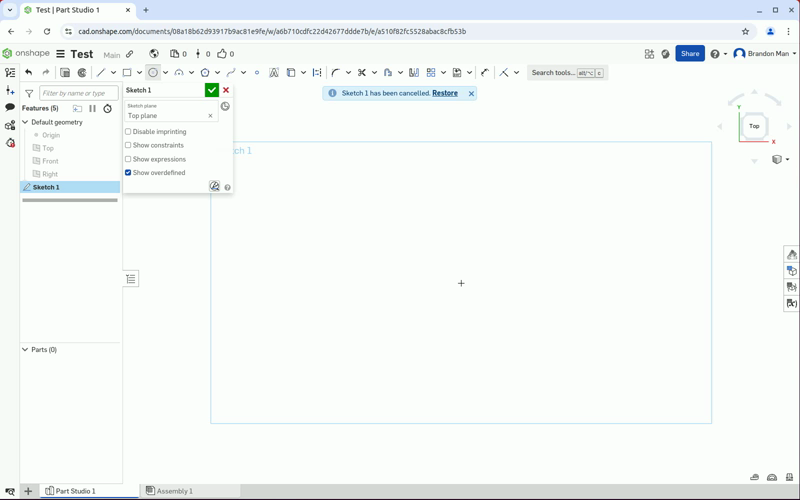
click(461, 282)
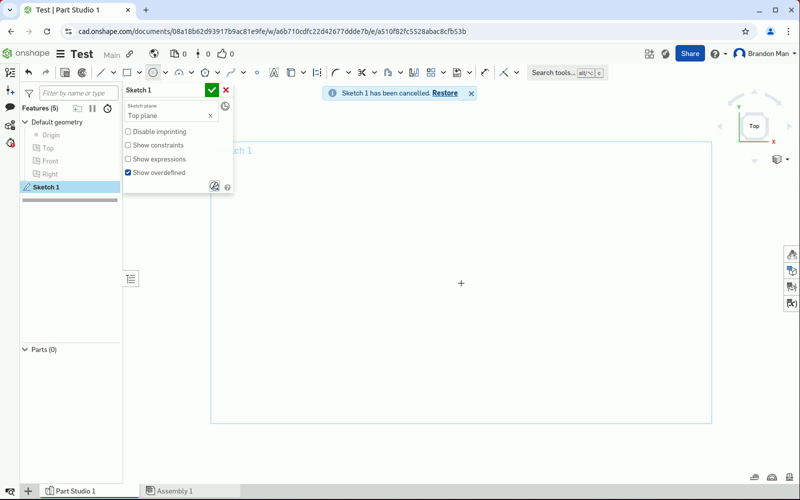
key_up(shift)
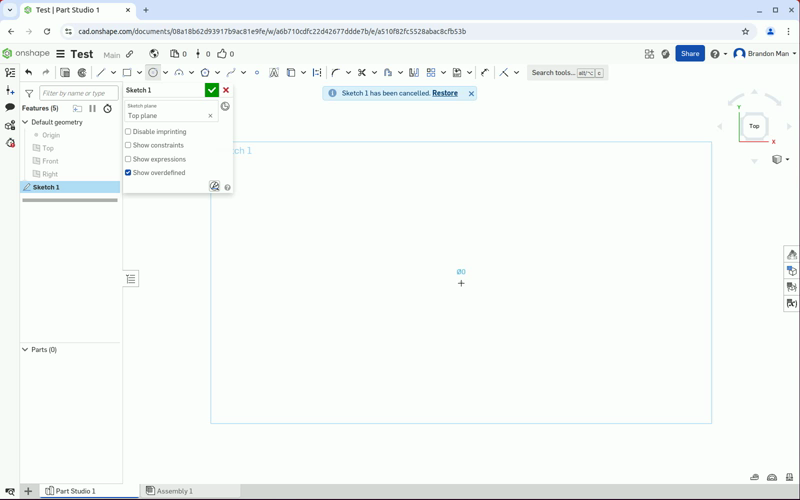
mouse_move(574, 282)
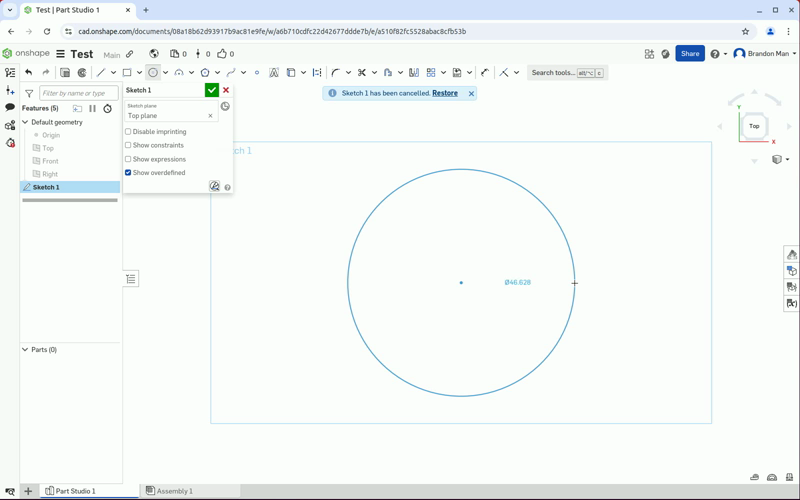
click(574, 282)
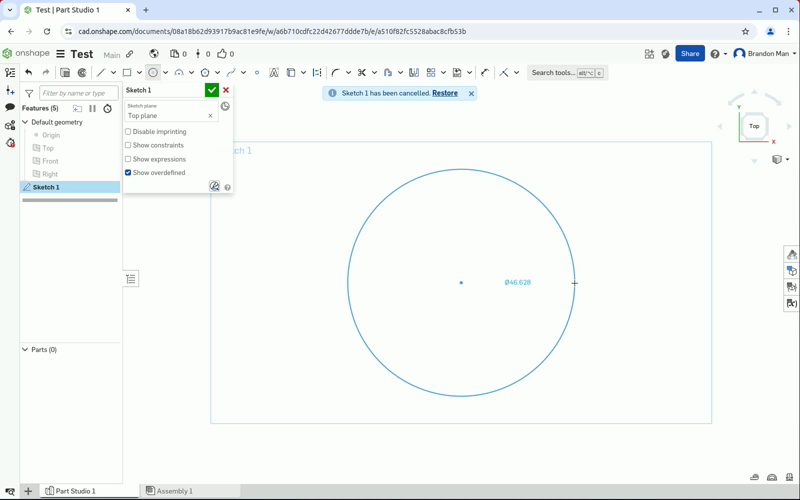
key(esc)
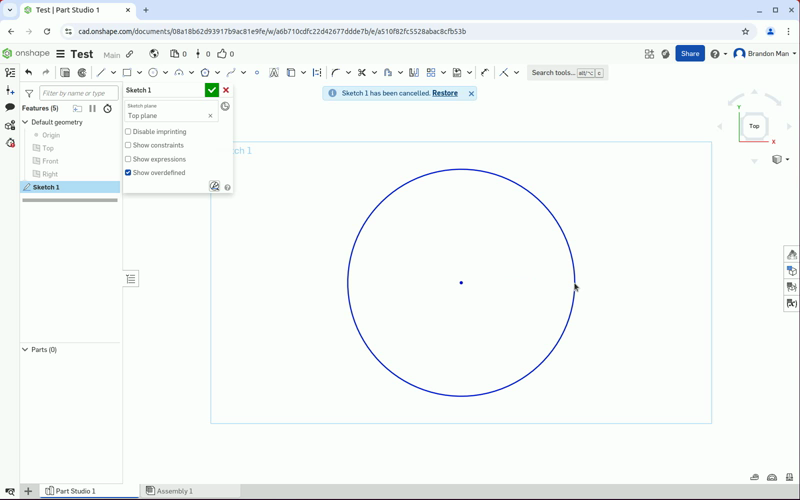
mouse_move(399, 237)
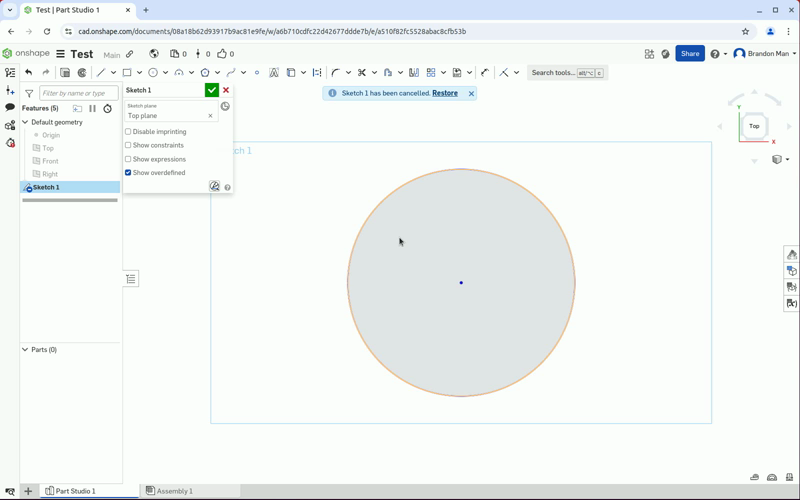
click(399, 237)
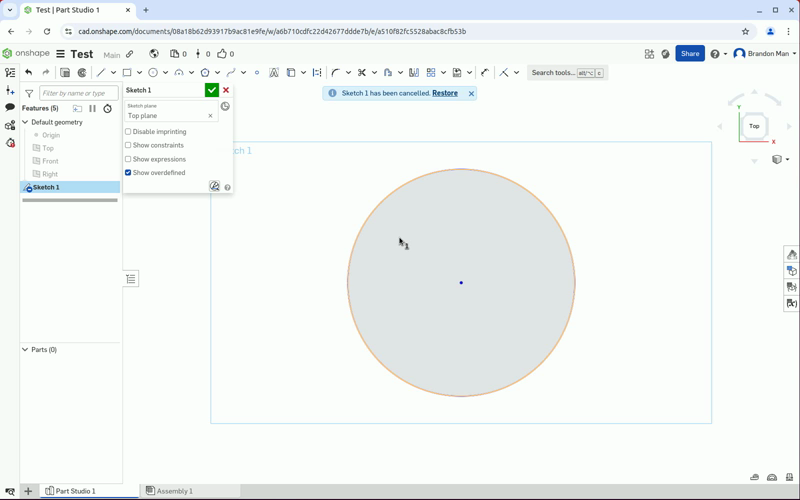
mouse_move(73, 352)
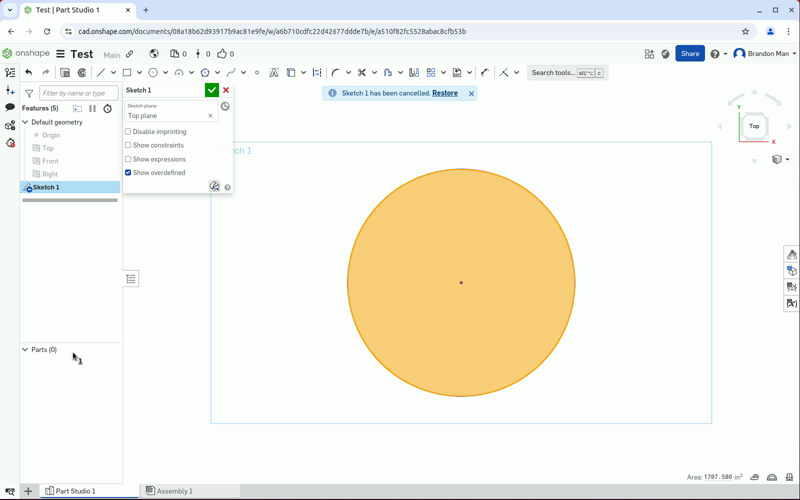
key(shift+y)
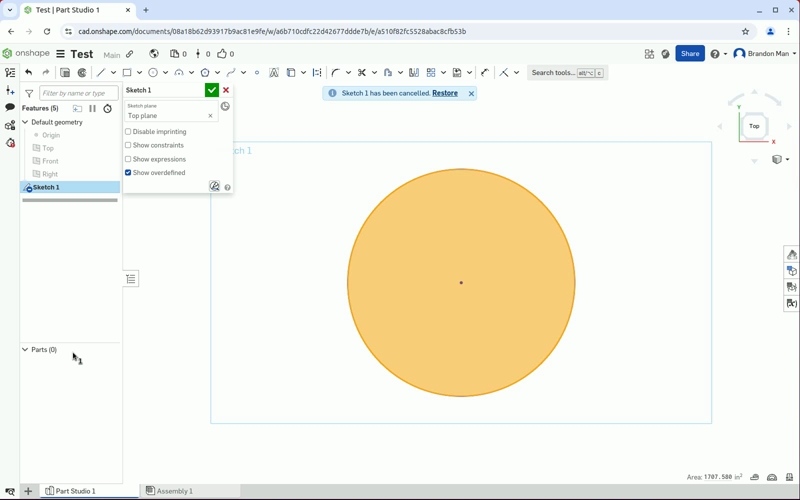
key(shift+e)
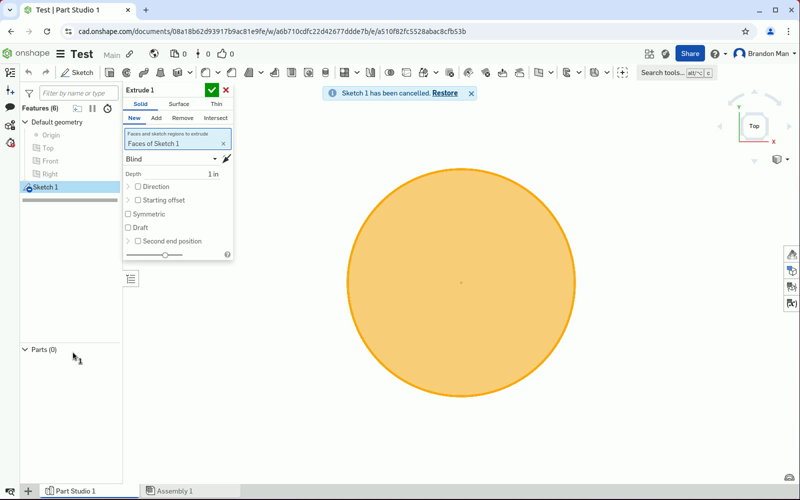
mouse_move(143, 106)
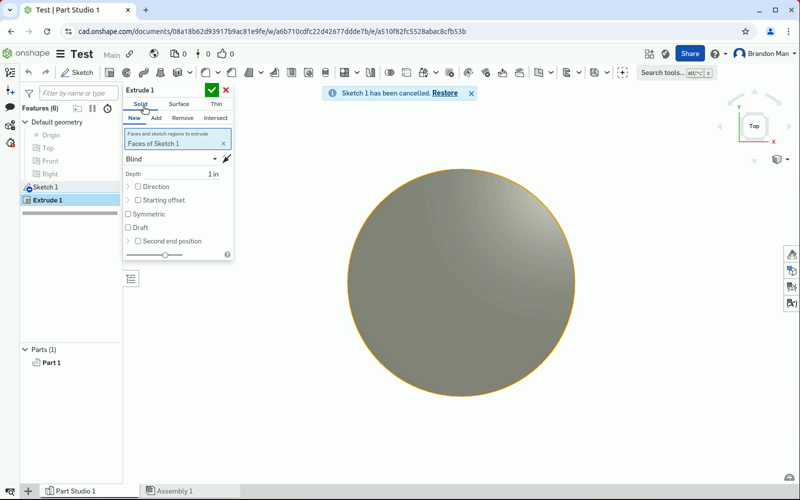
click(143, 106)
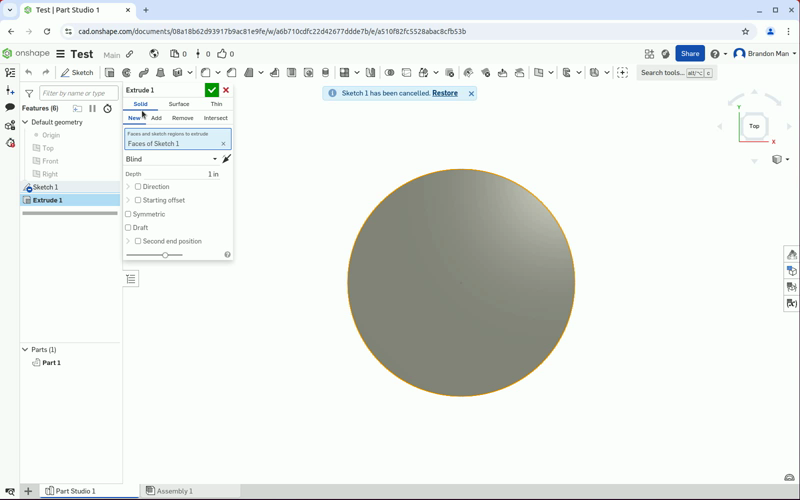
mouse_move(137, 120)
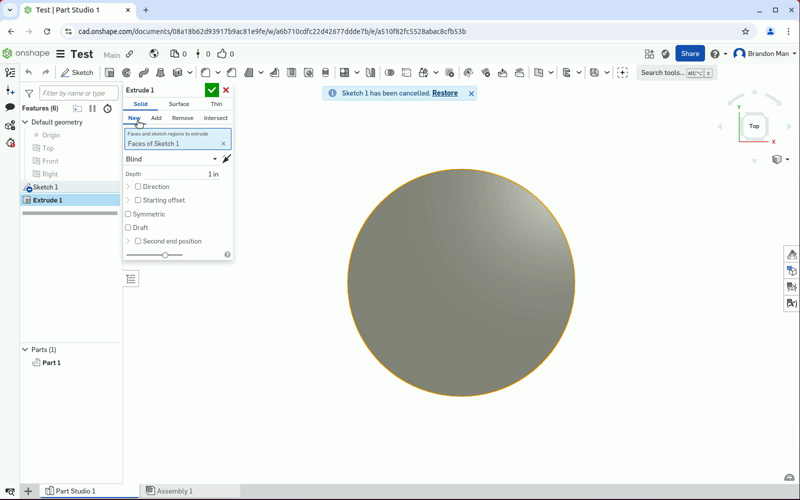
click(137, 120)
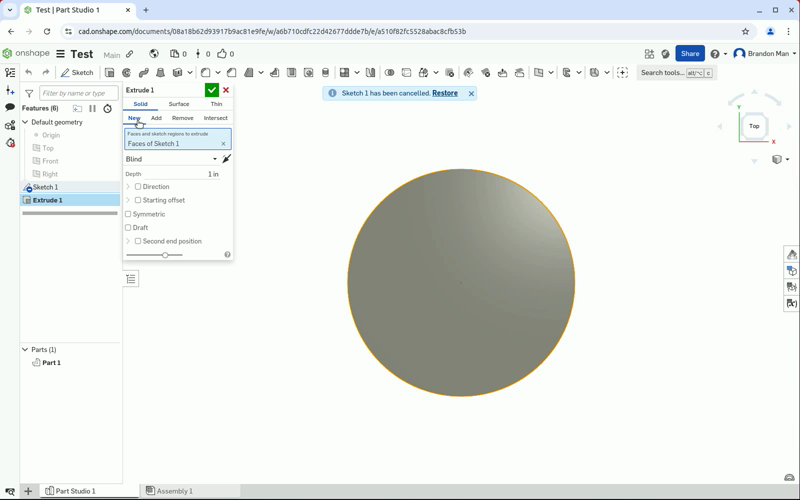
key(tab, 4)
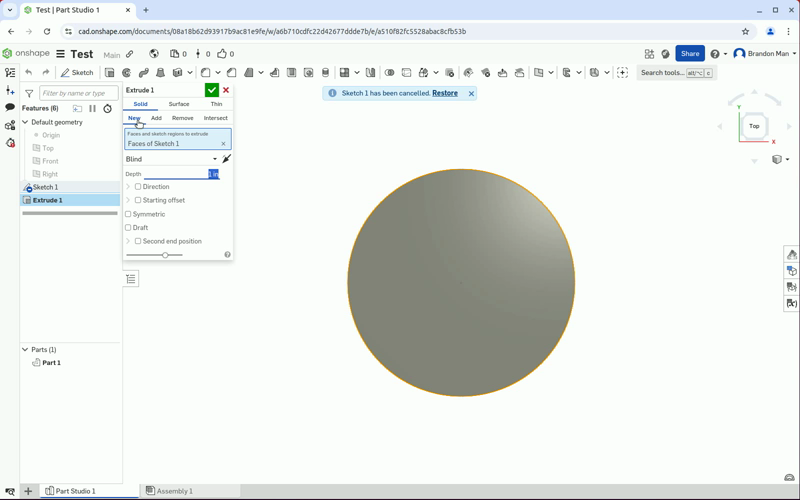
text(17.331)
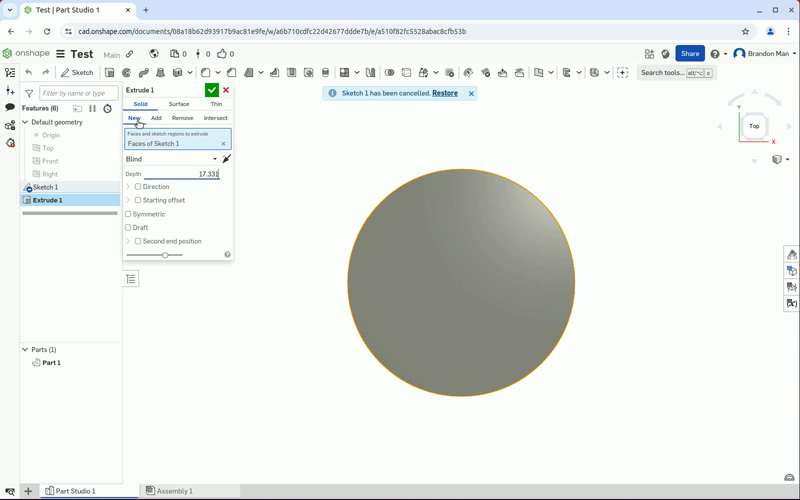
key(enter)
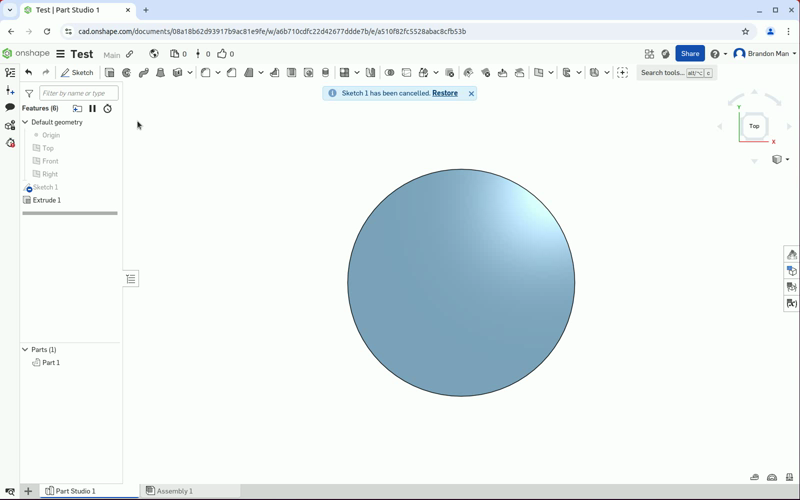
key(shift+h)
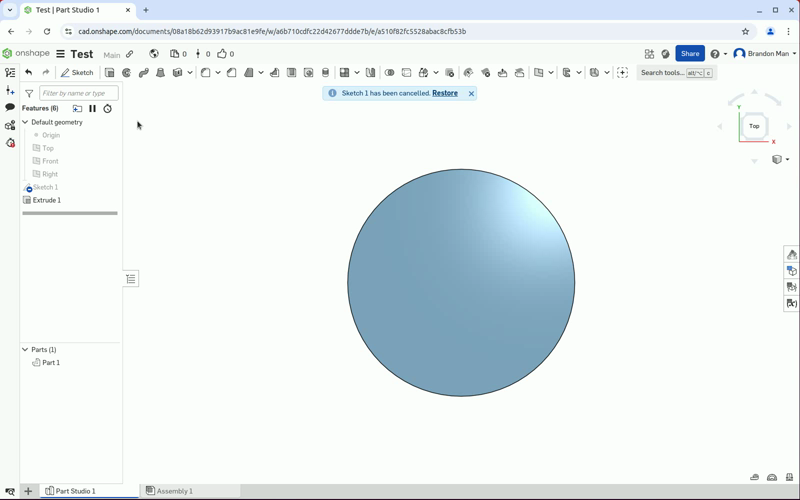
key(shift+h)
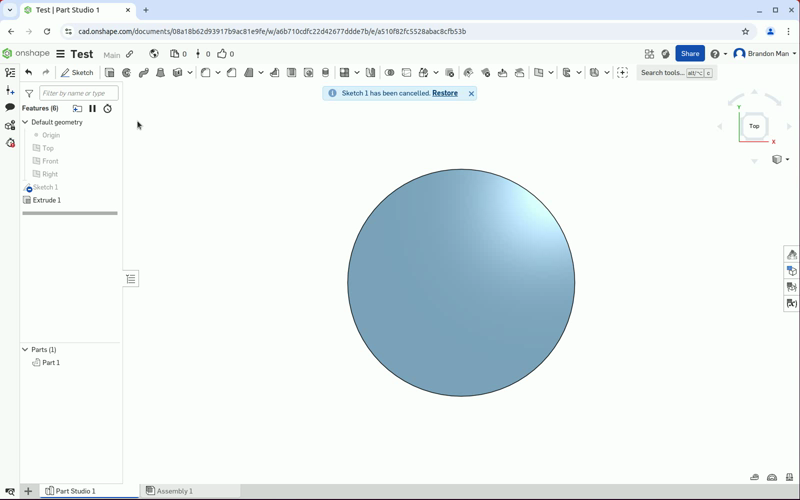
mouse_move(73, 189)
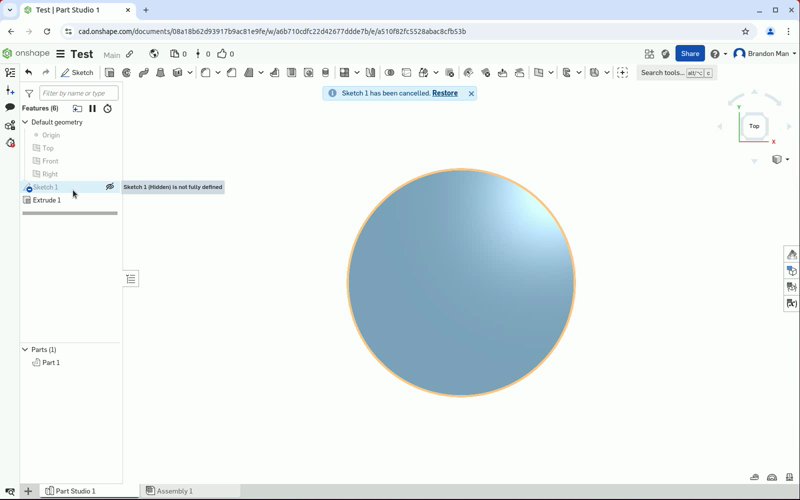
click(73, 189)
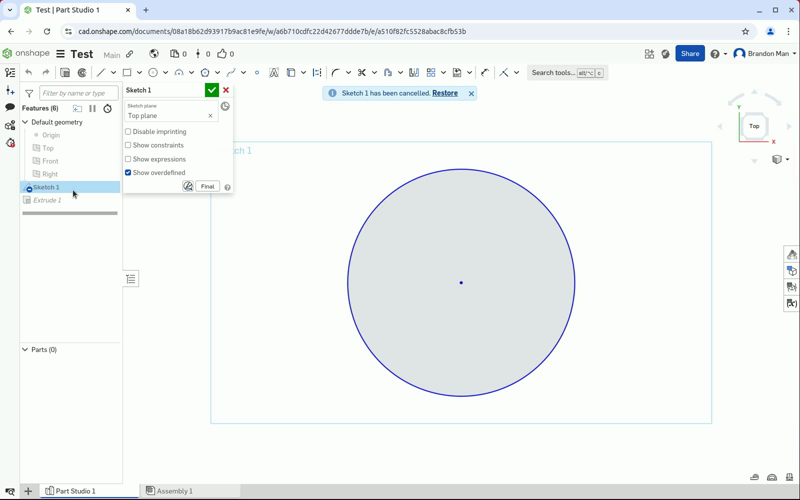
mouse_move(229, 92)
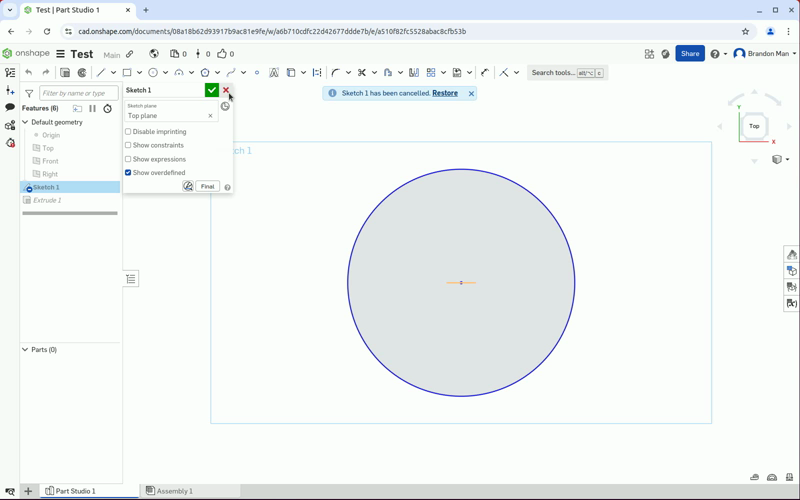
click(229, 92)
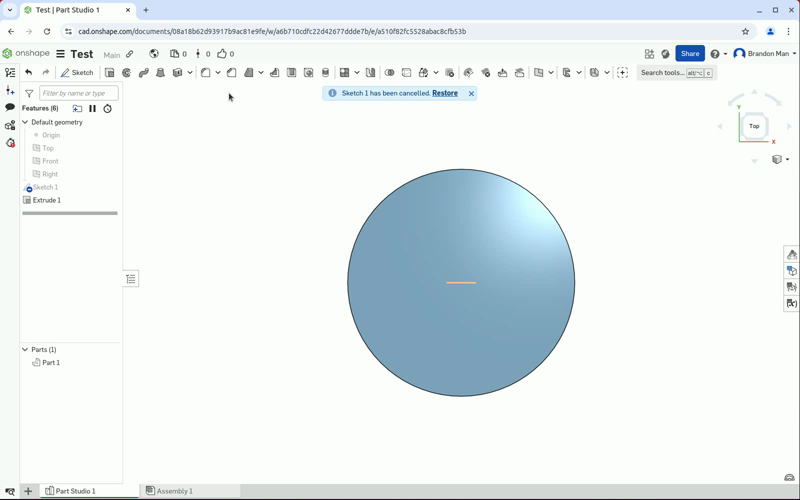
mouse_move(541, 75)
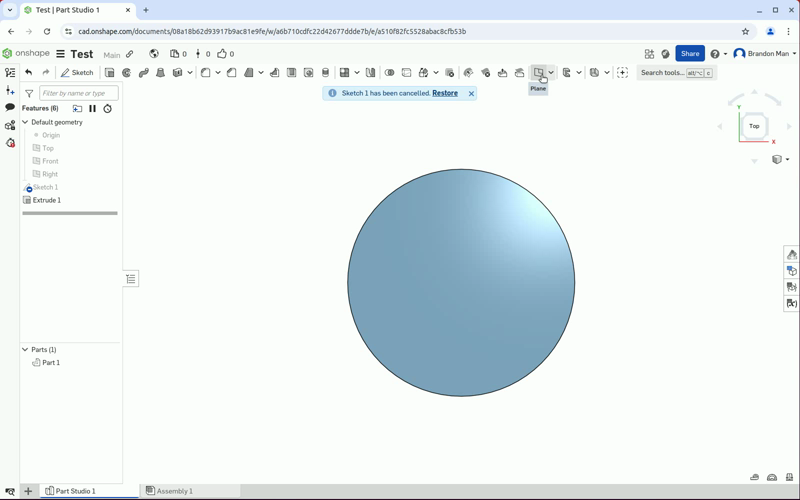
click(541, 75)
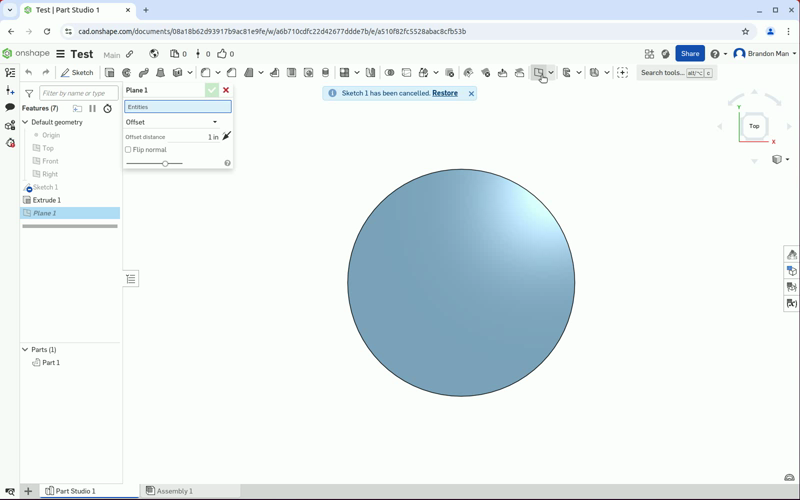
mouse_move(73, 150)
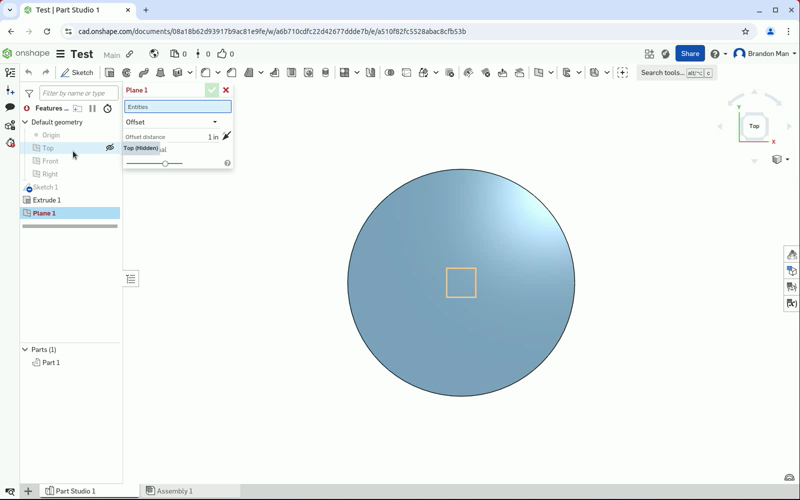
click(73, 150)
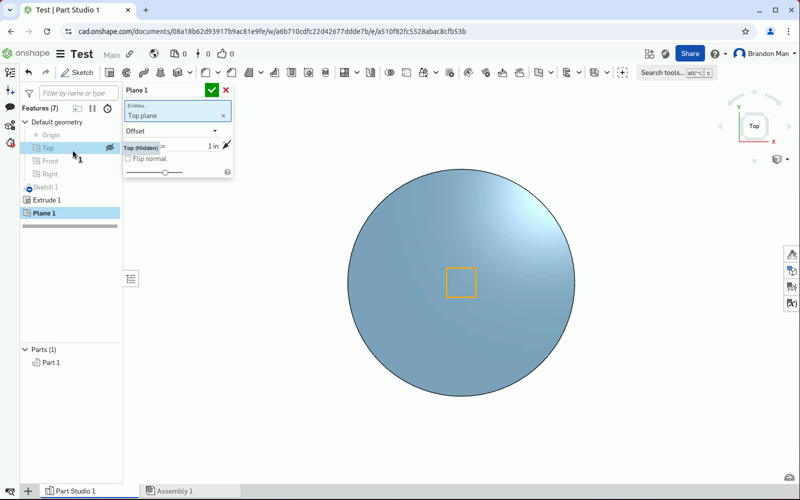
key(tab, 2)
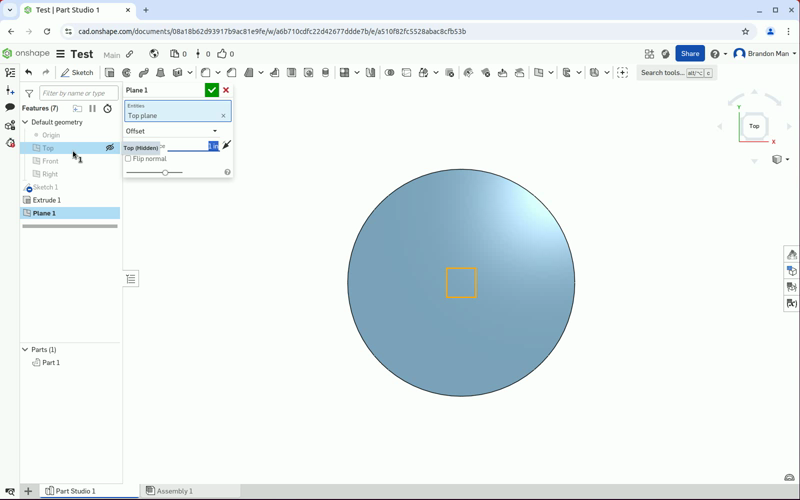
text(17.316)
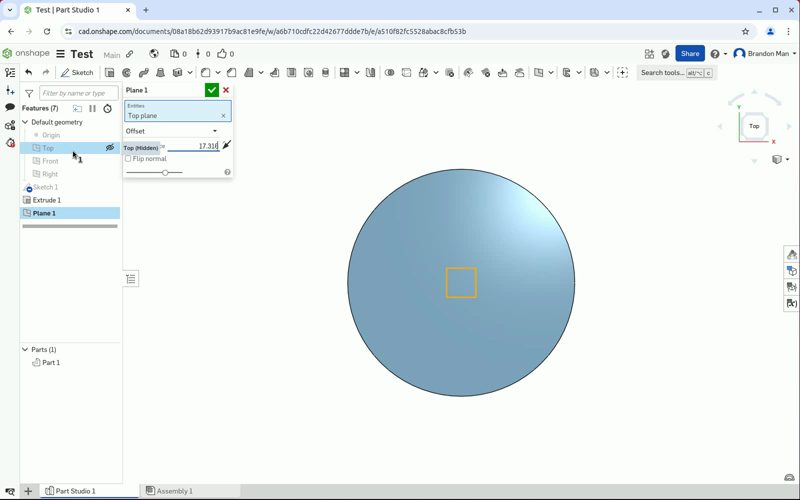
key(enter, 2)
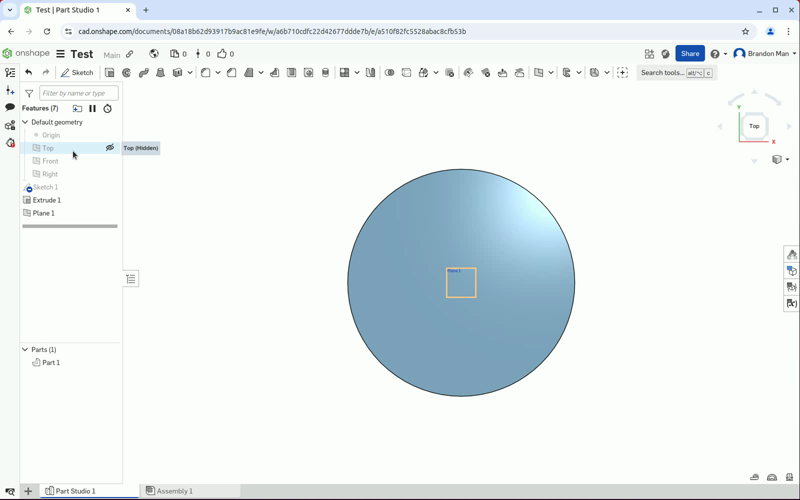
key(shift+s)
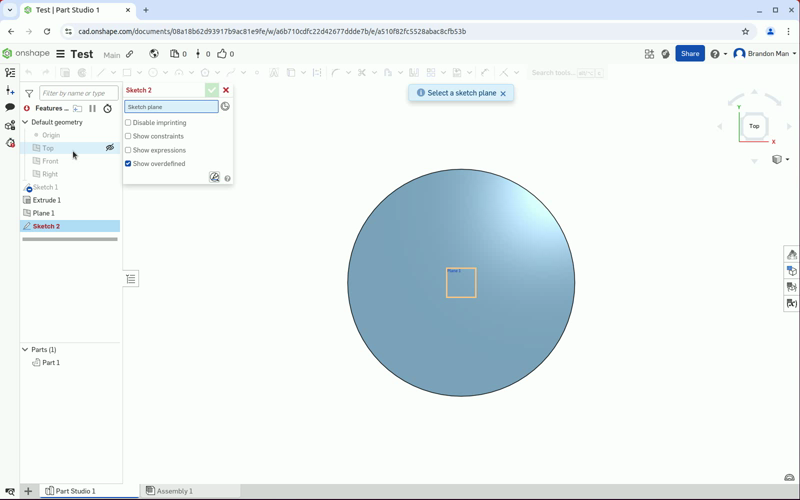
mouse_move(73, 215)
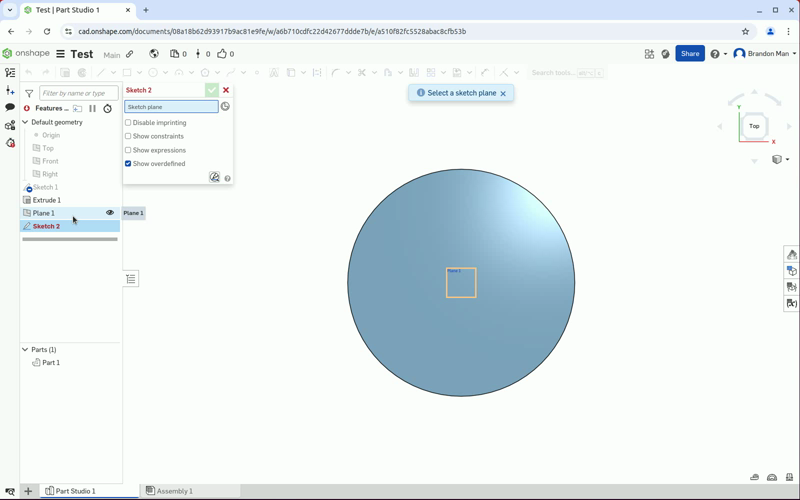
click(73, 215)
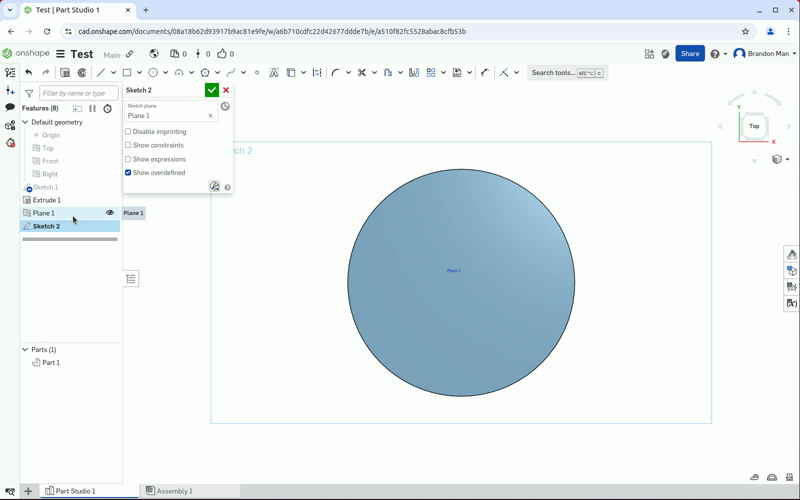
mouse_move(73, 352)
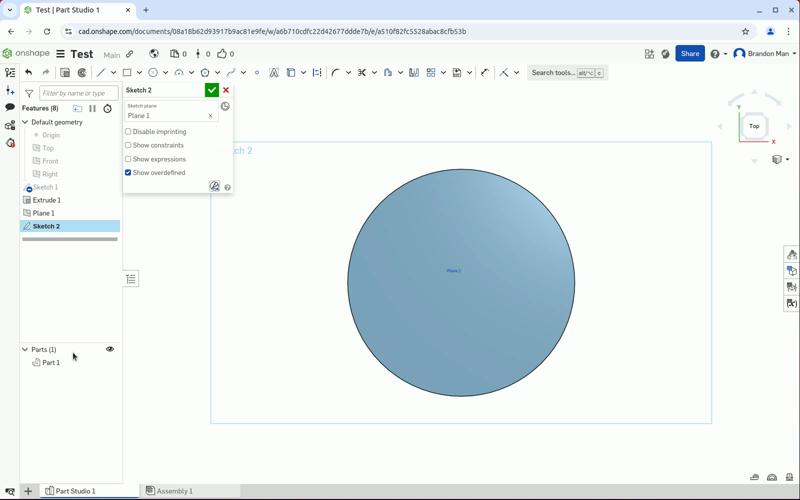
key(y)
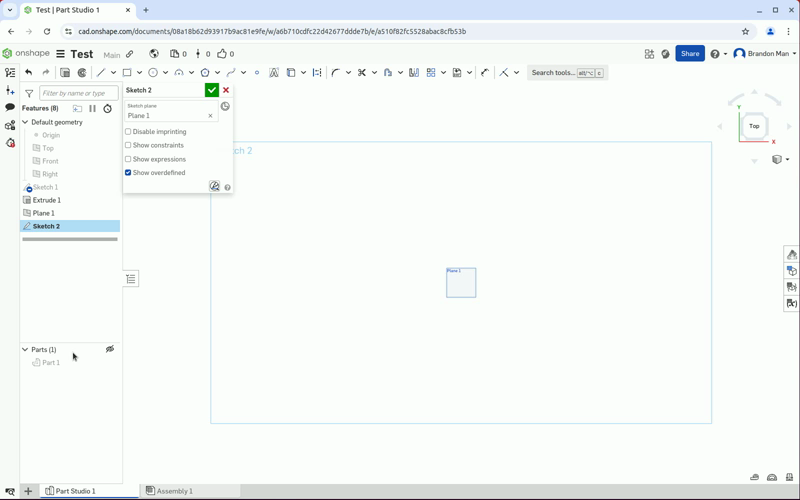
key(l)
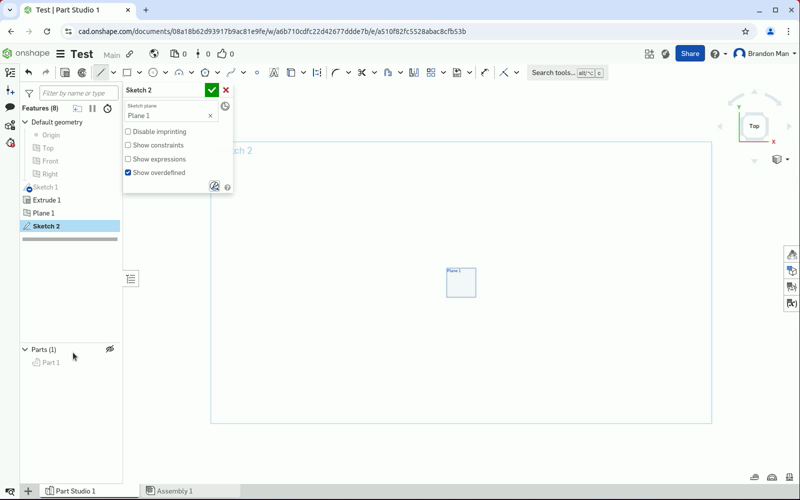
key_down(shift)
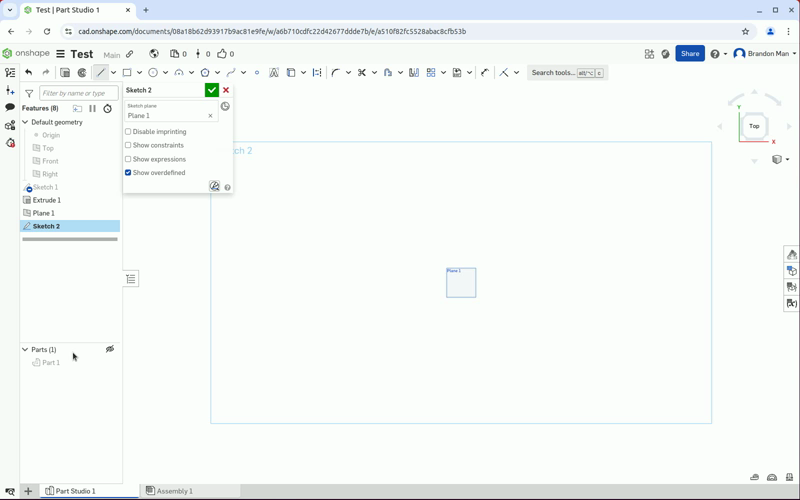
mouse_move(410, 329)
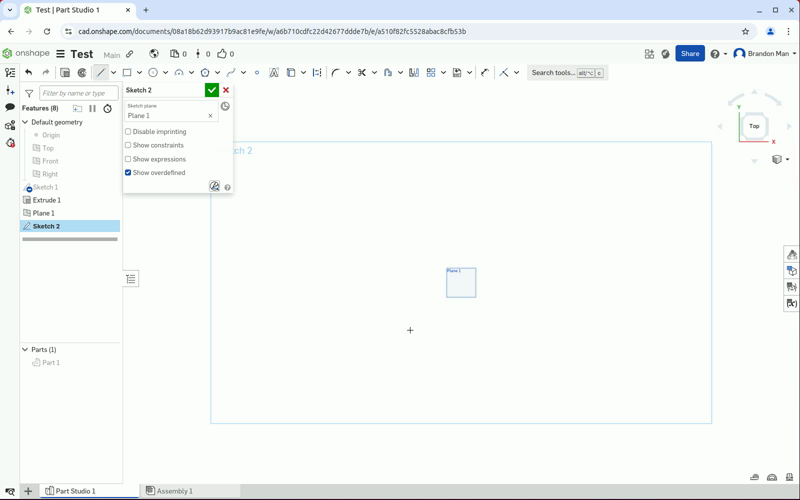
click(410, 329)
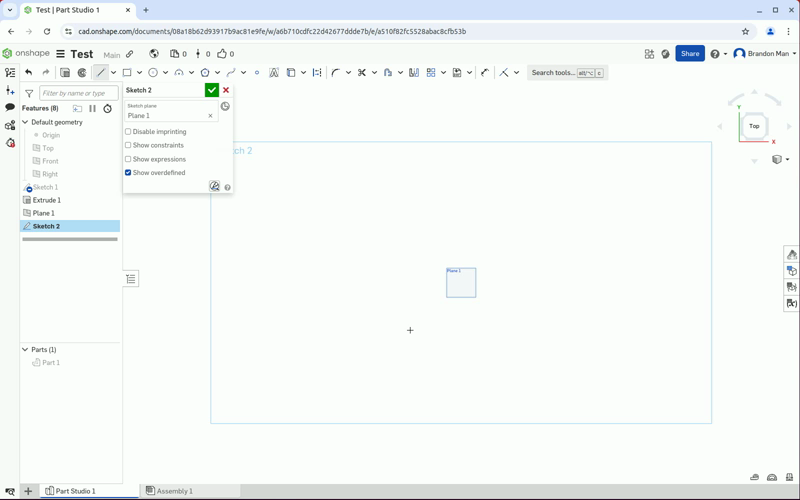
key_up(shift)
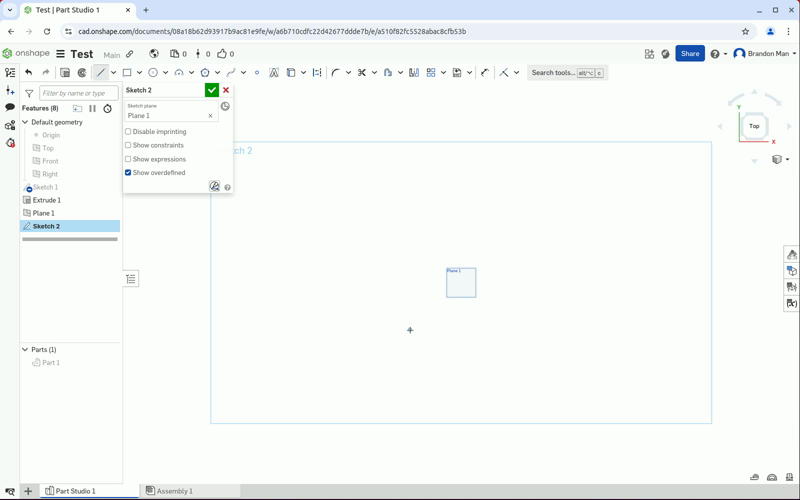
key_down(shift)
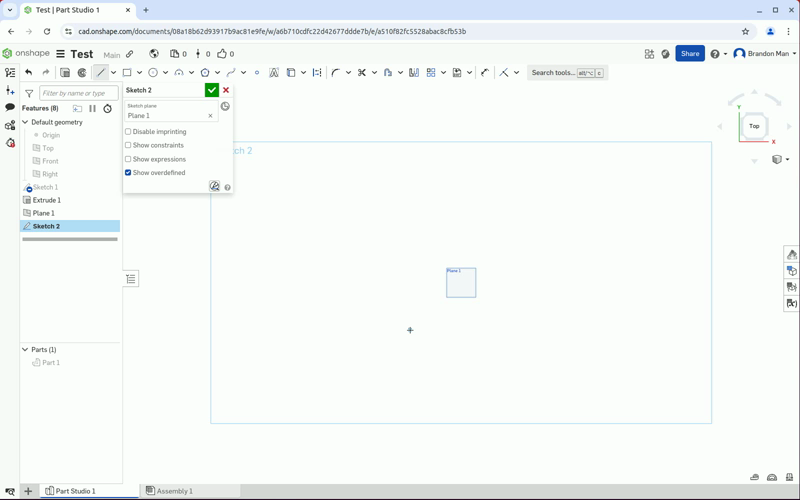
mouse_move(512, 329)
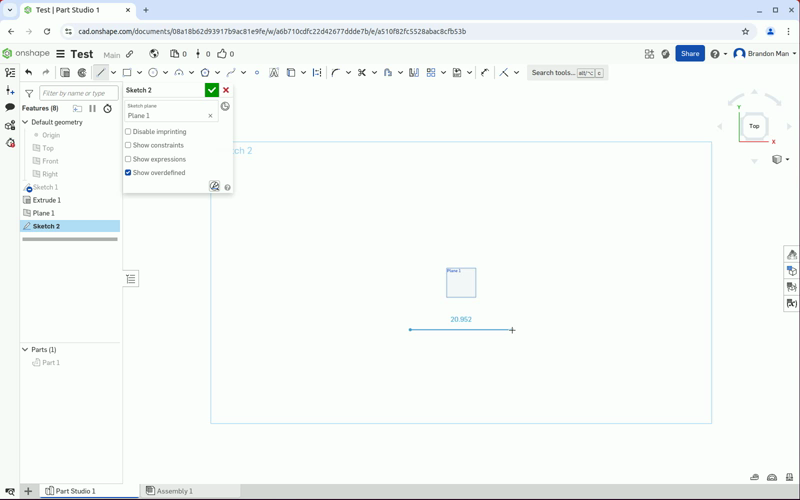
click(512, 329)
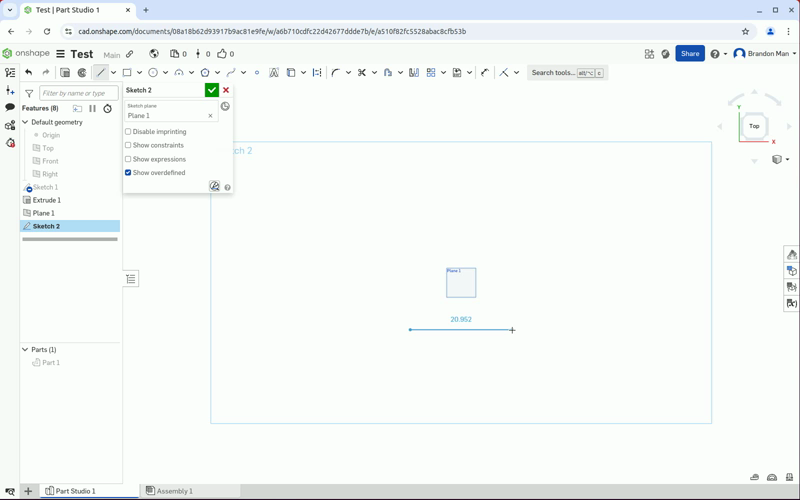
key_up(shift)
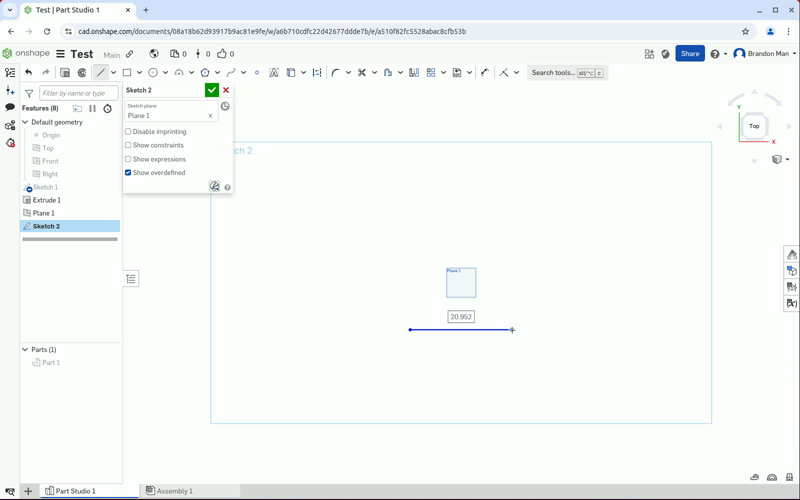
key_down(shift)
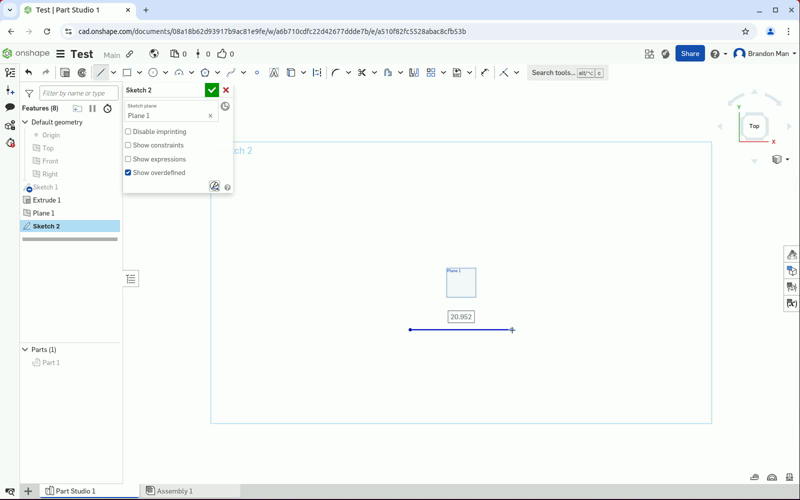
mouse_move(512, 241)
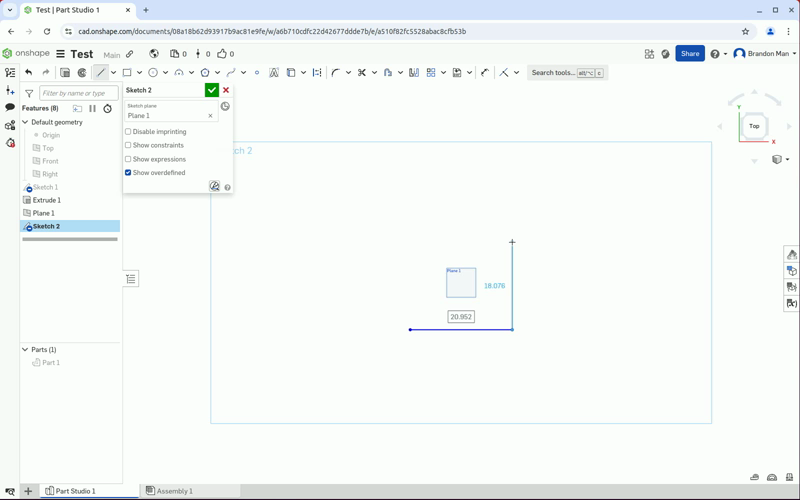
click(512, 241)
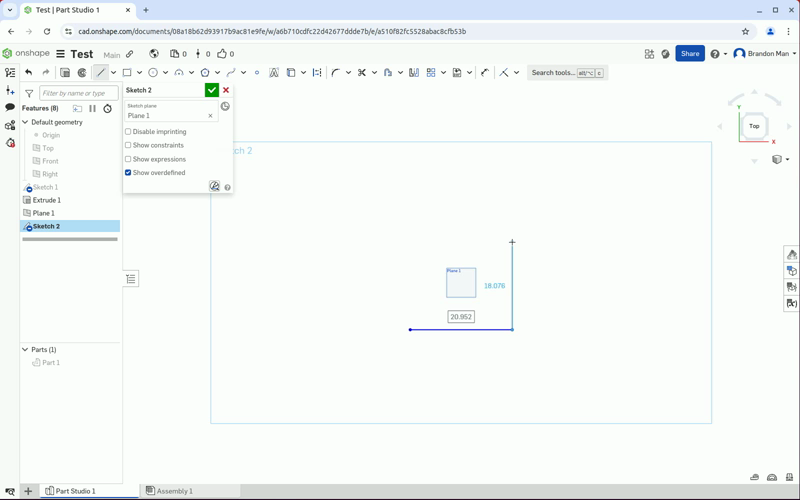
key_up(shift)
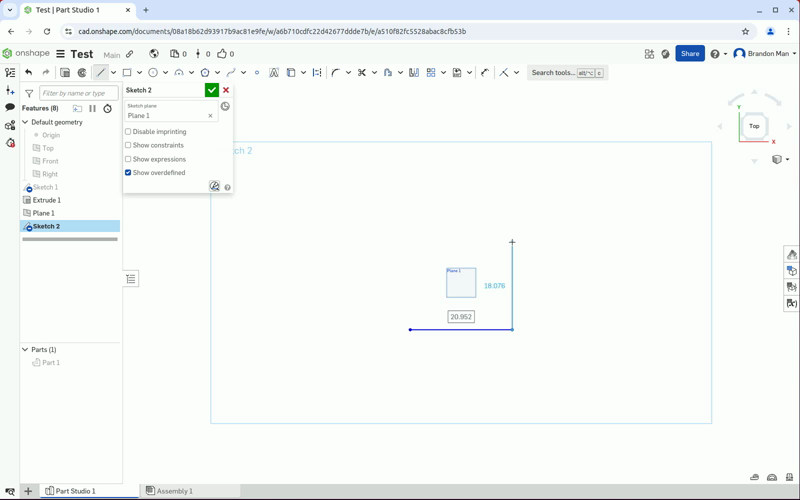
key_down(shift)
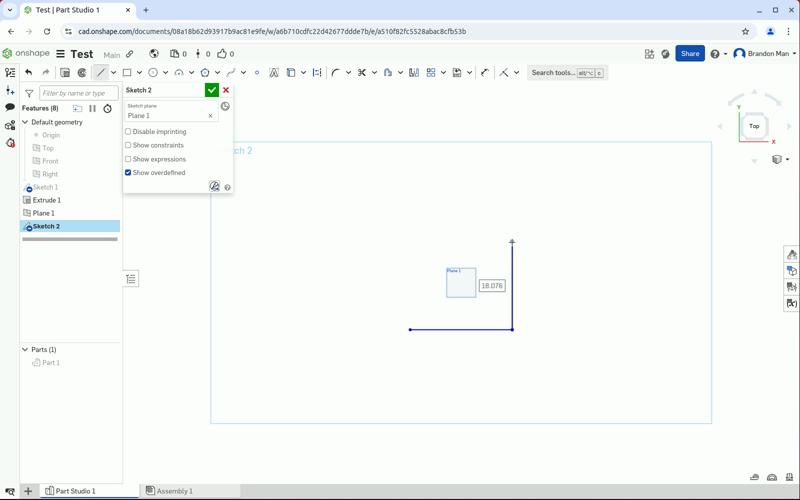
mouse_move(410, 241)
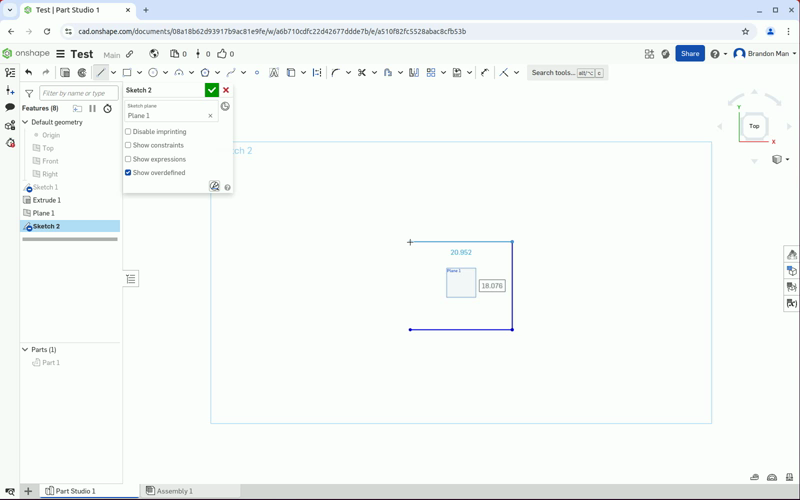
click(410, 241)
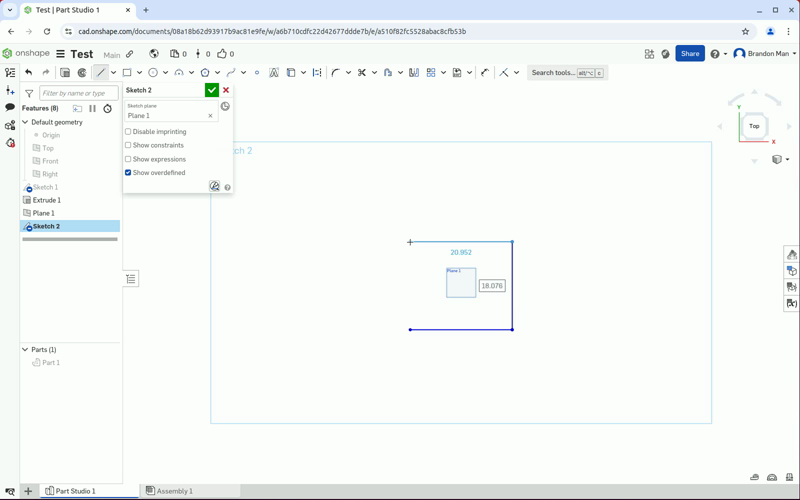
key_up(shift)
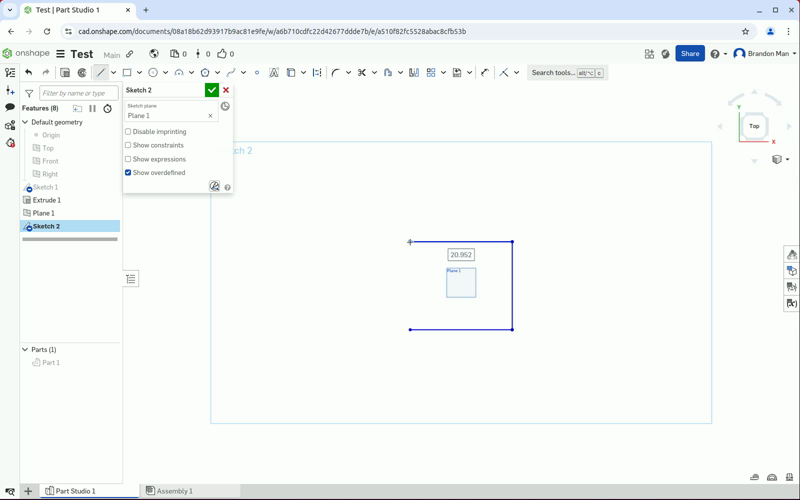
key_down(shift)
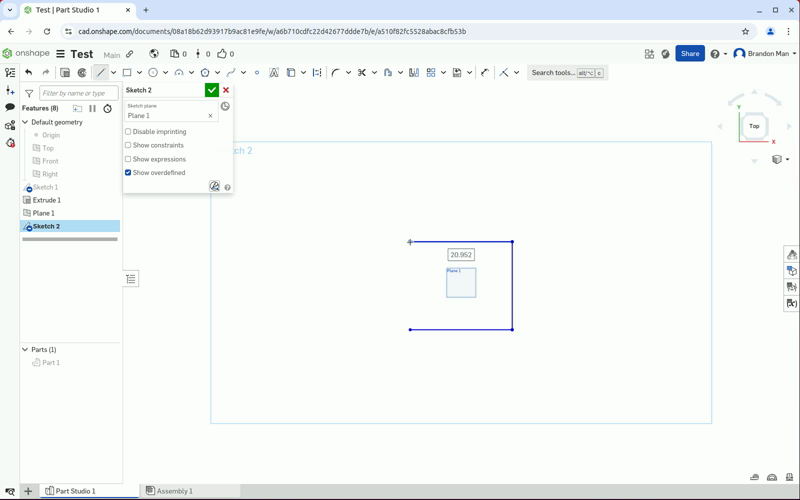
mouse_move(410, 329)
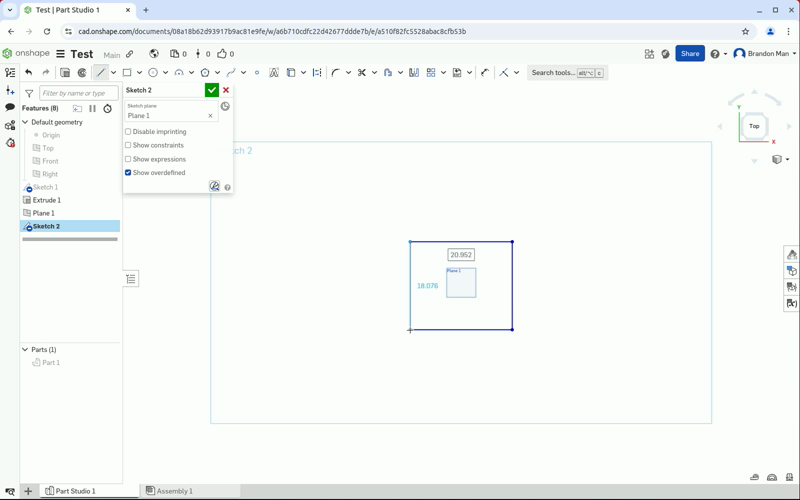
key_up(shift)
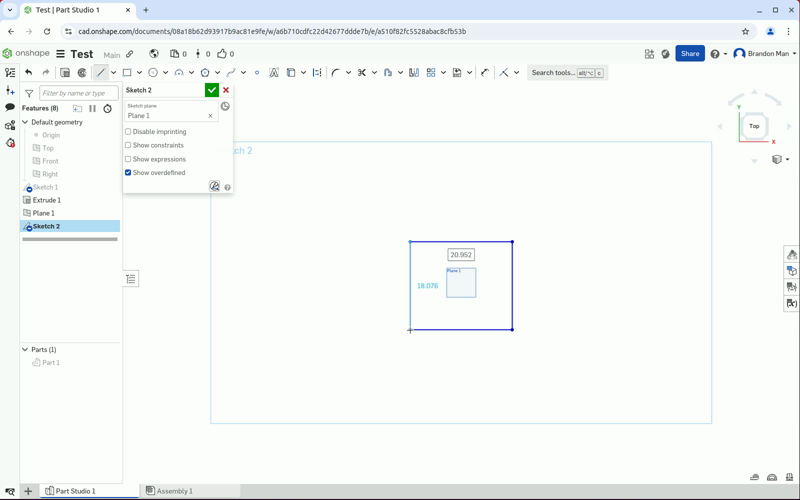
click(410, 329)
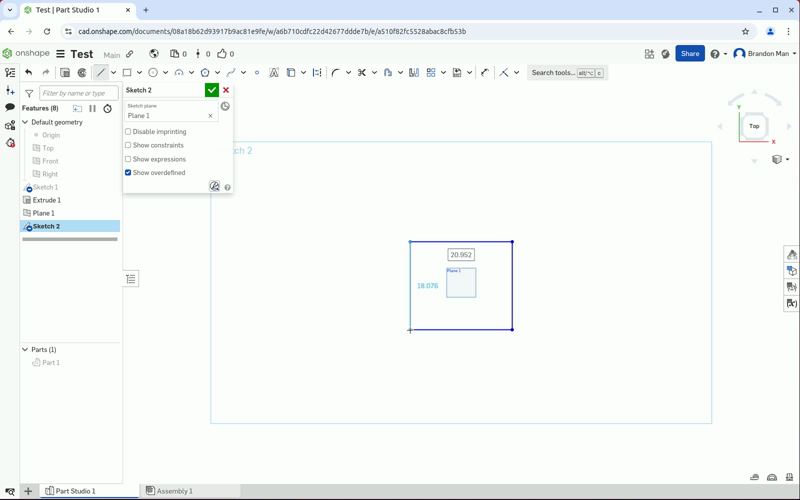
key(esc)
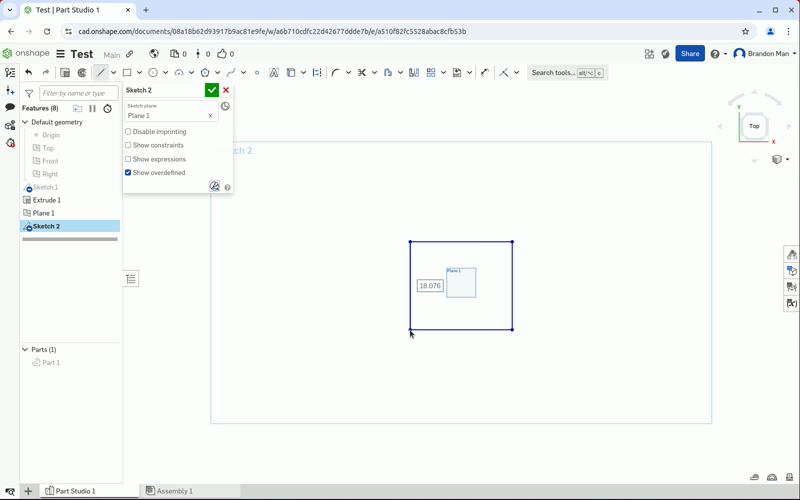
mouse_move(423, 255)
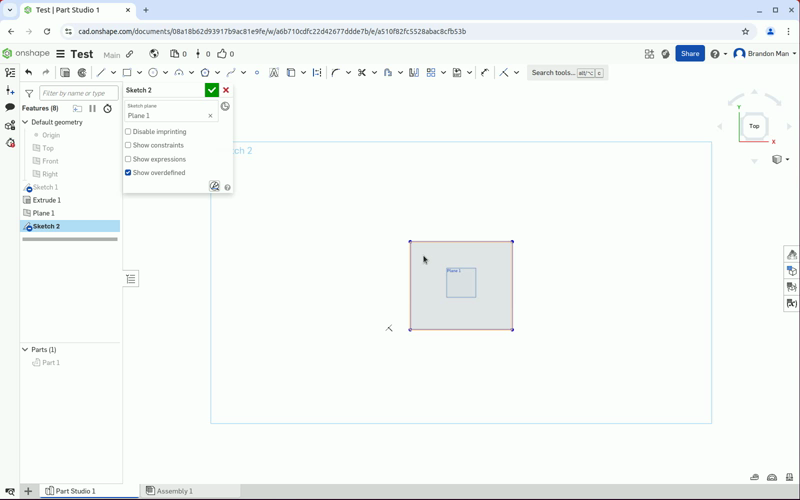
click(423, 255)
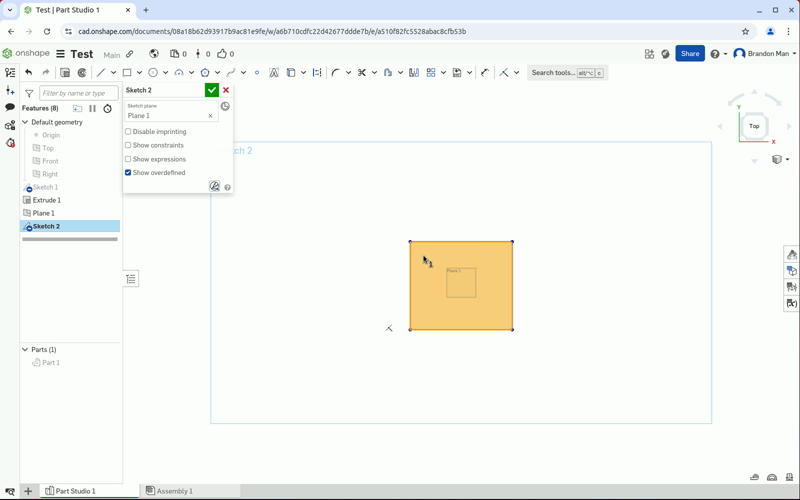
mouse_move(73, 352)
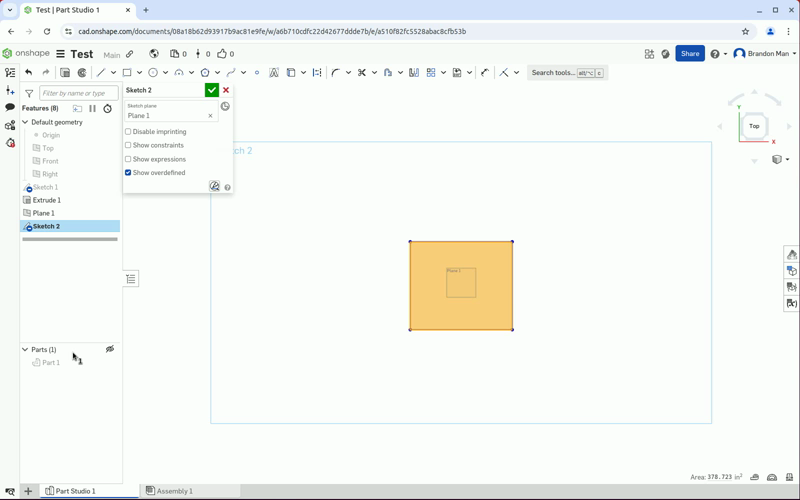
key(shift+y)
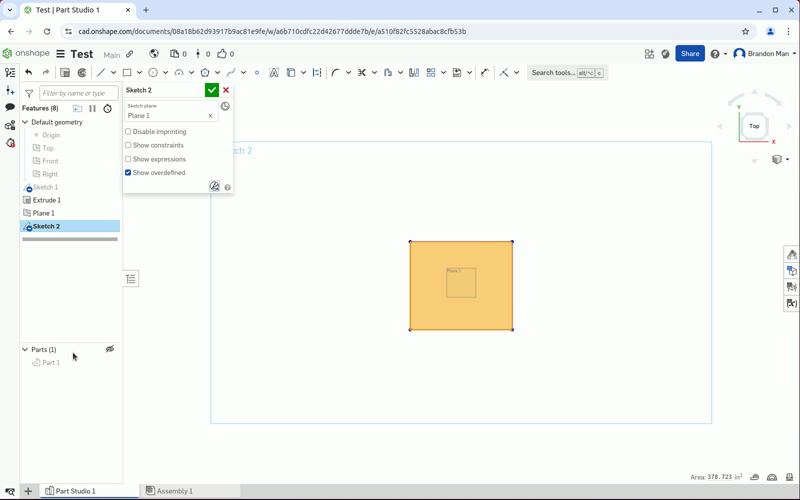
key(shift+e)
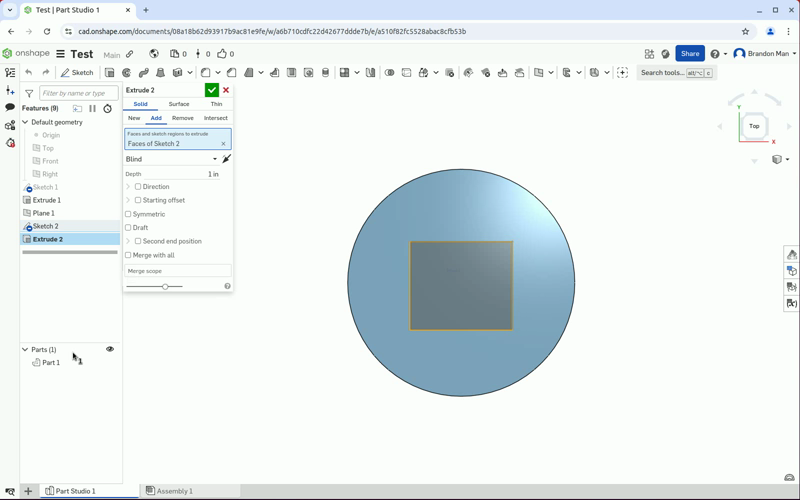
mouse_move(143, 106)
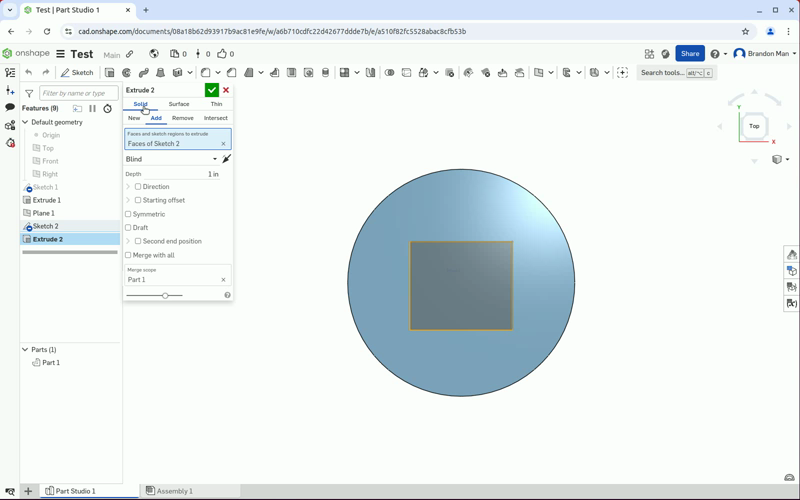
click(143, 106)
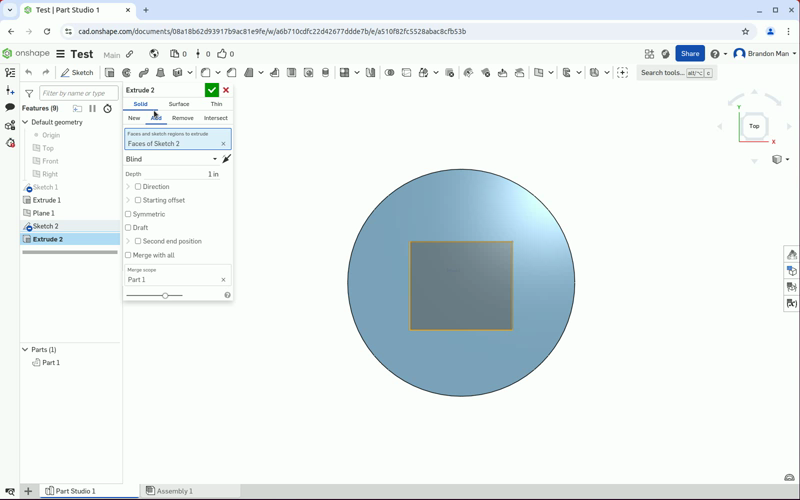
mouse_move(186, 120)
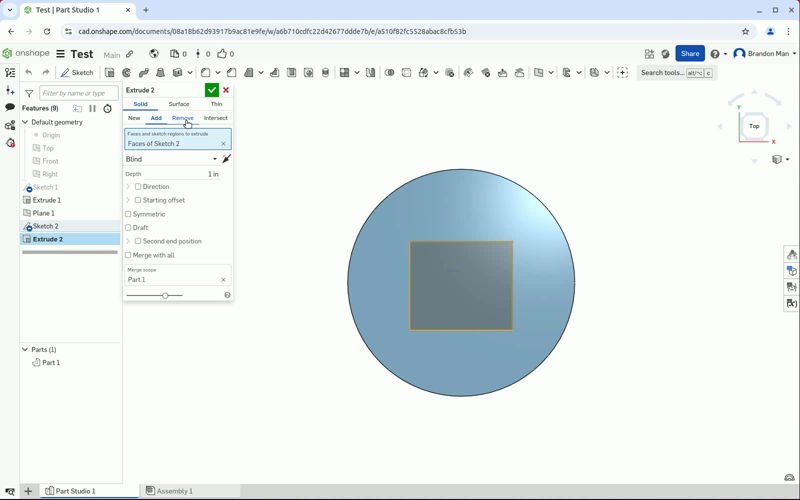
click(186, 120)
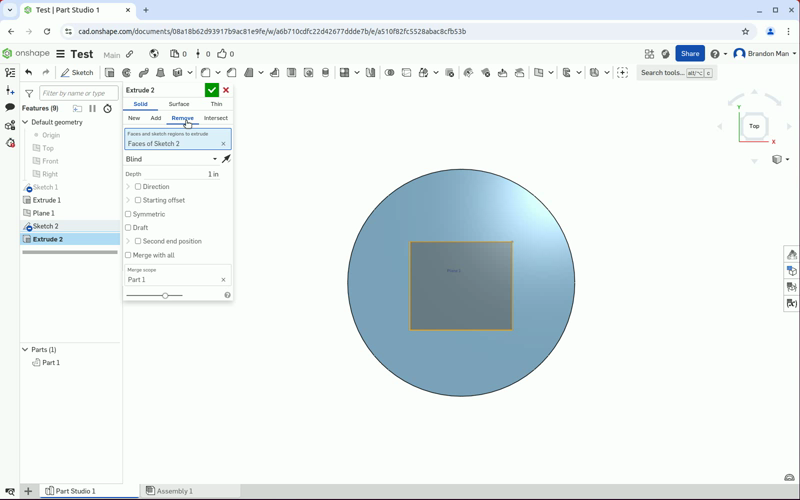
key(tab, 4)
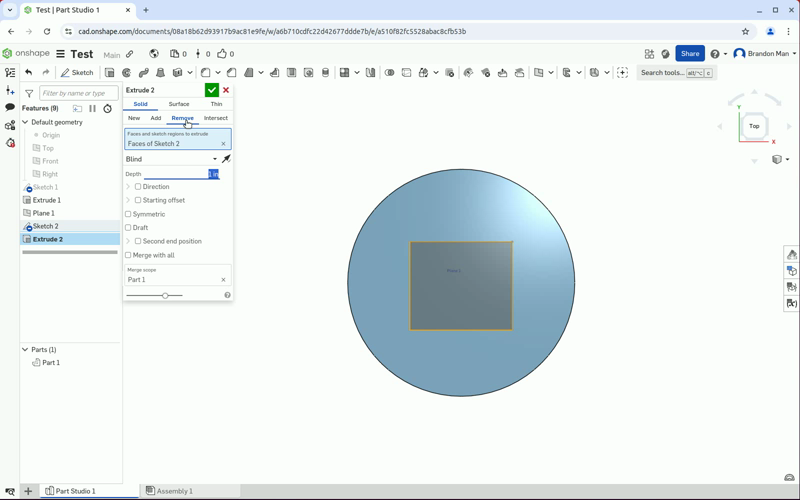
text(25.275)
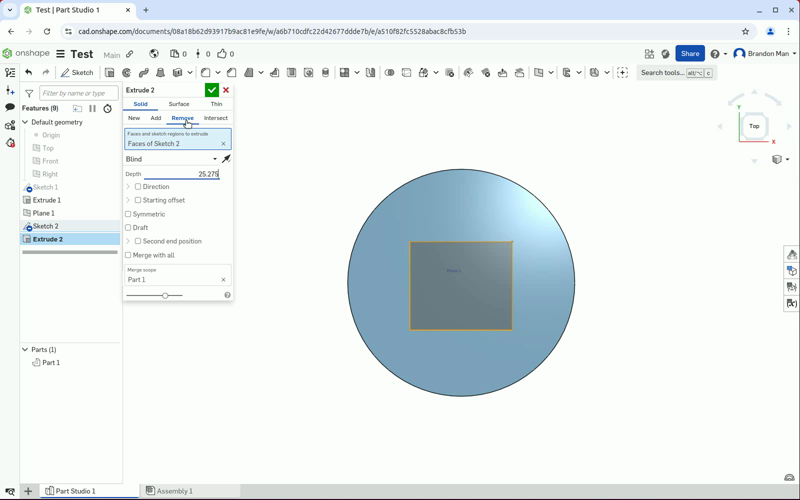
key(tab, 6)
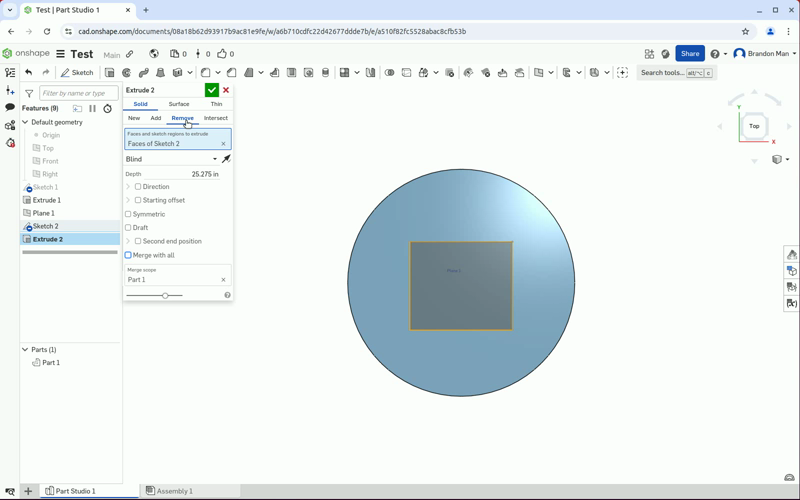
key(space)
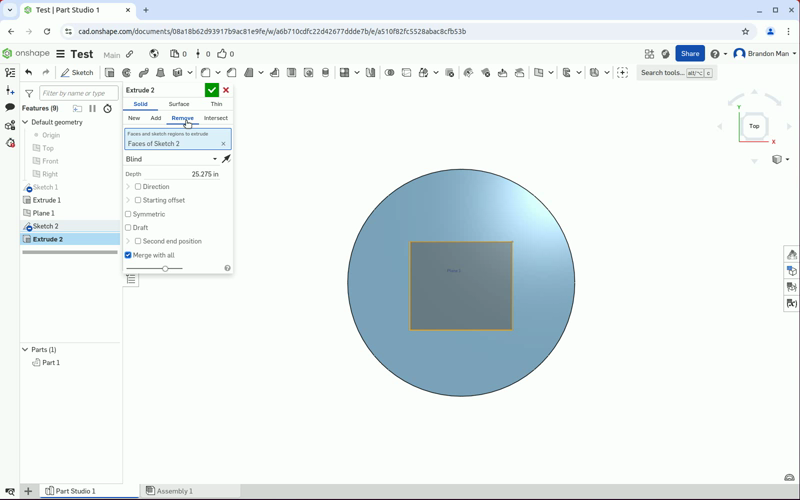
key(enter)
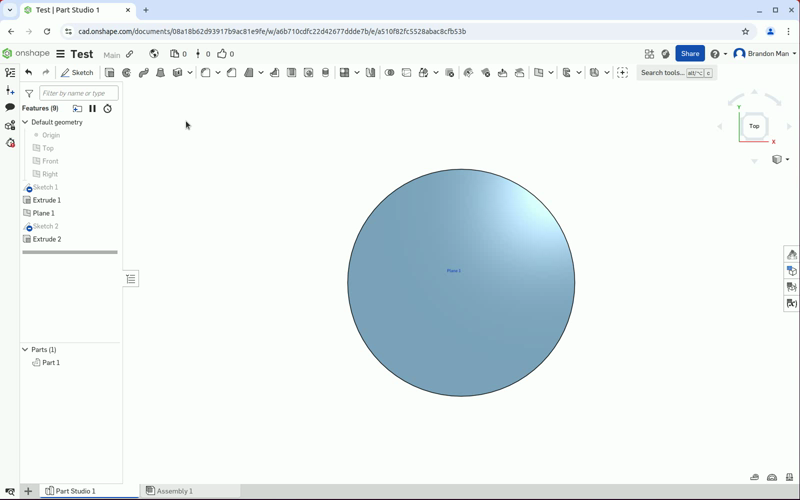
key(shift+h)
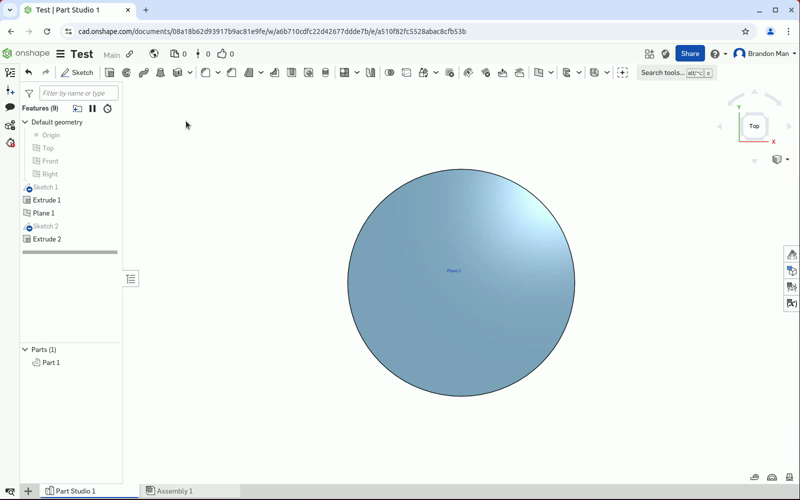
key(shift+h)
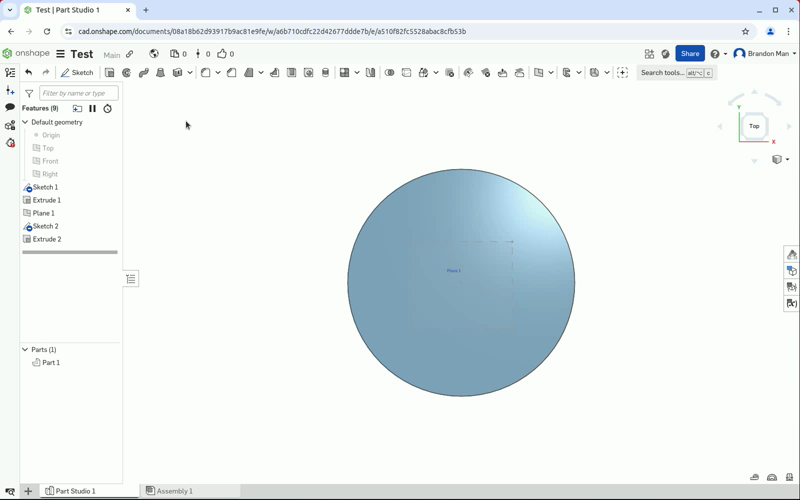
key(shift+7)
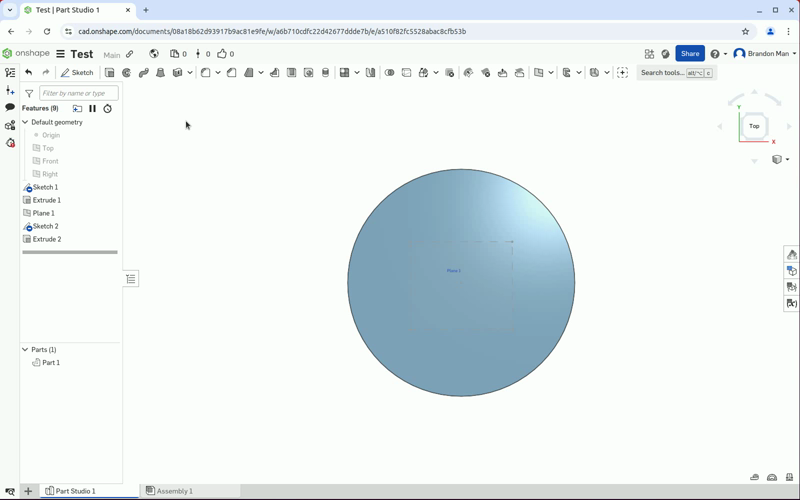
key(up, 3)
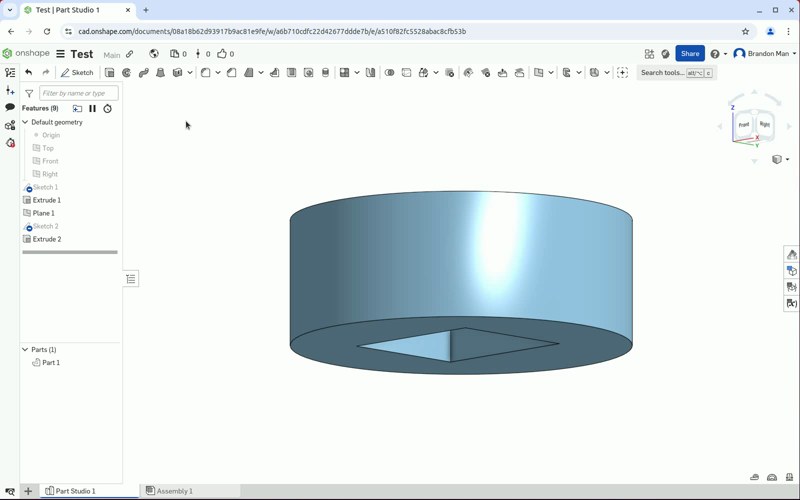
key(left, 3)
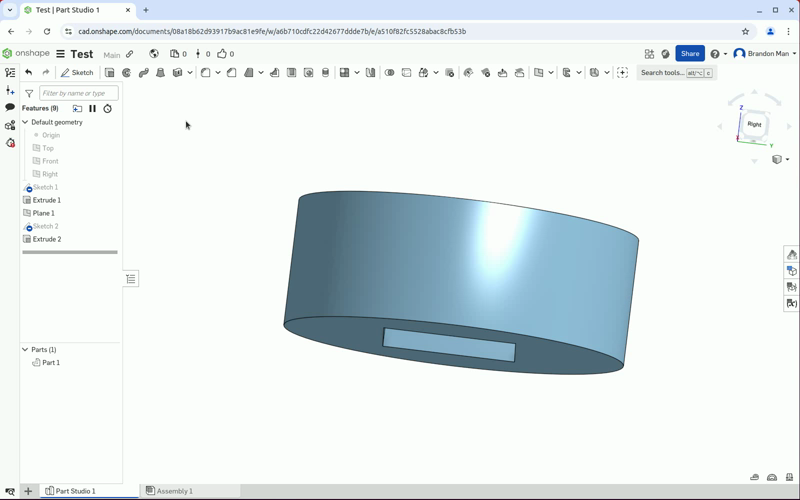
key(right, 3)
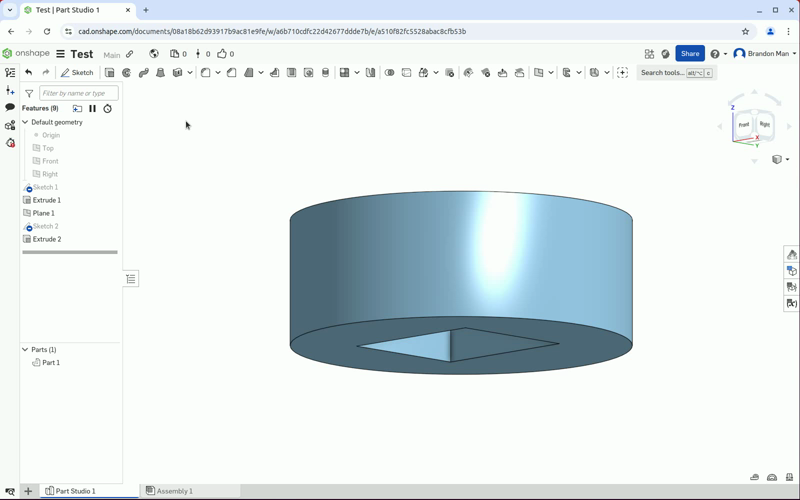
key(down, 3)
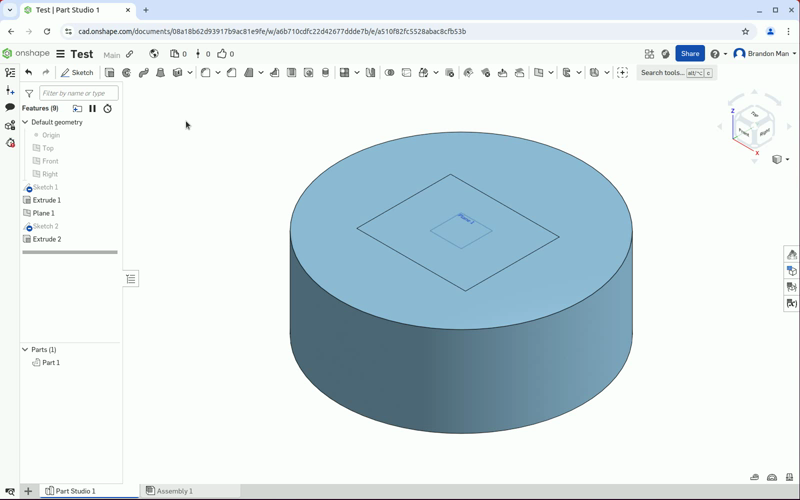
mouse_move(73, 189)
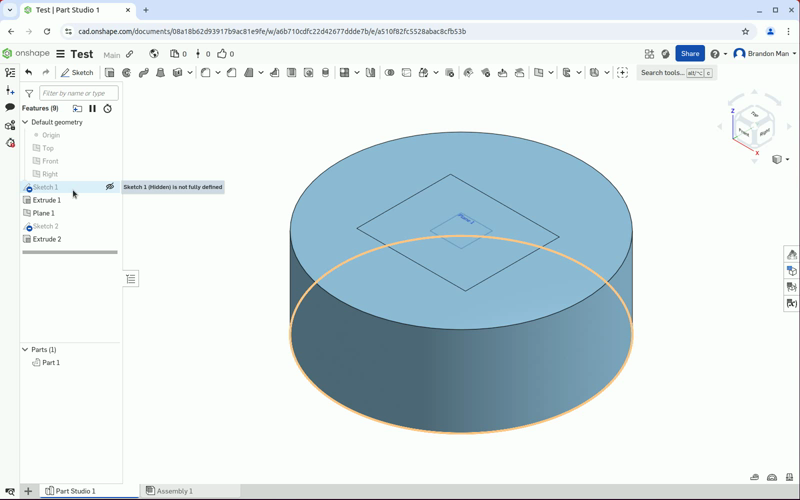
click(73, 189)